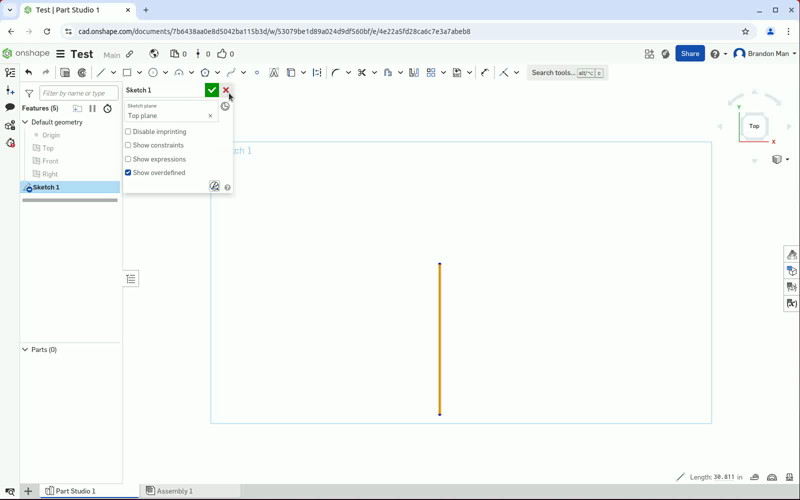
key(shift+h)
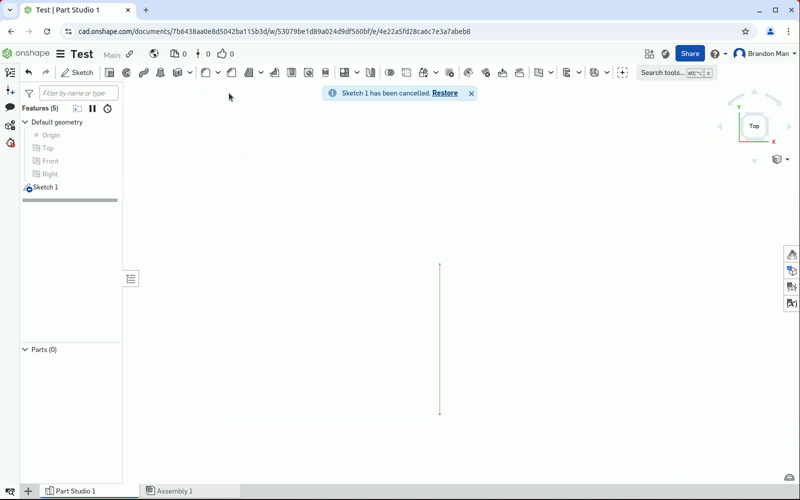
key(shift+s)
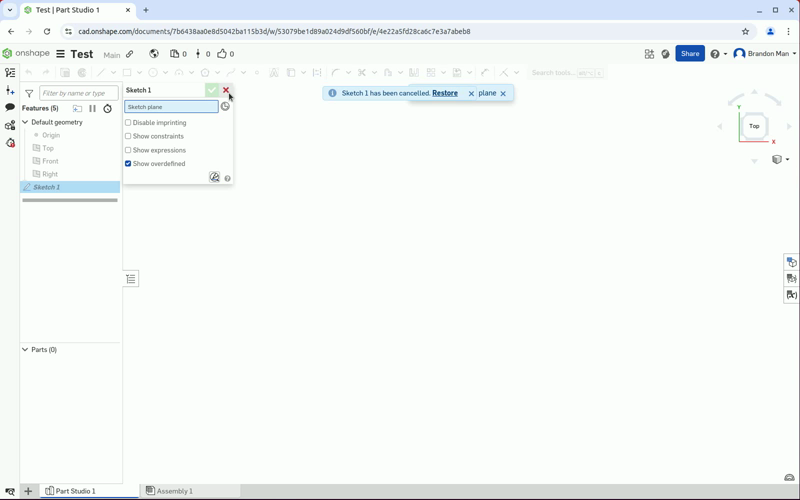
mouse_move(73, 150)
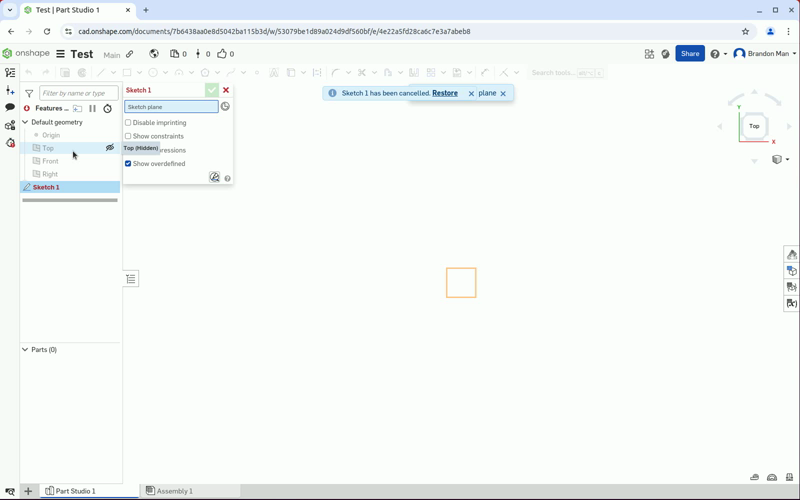
click(73, 150)
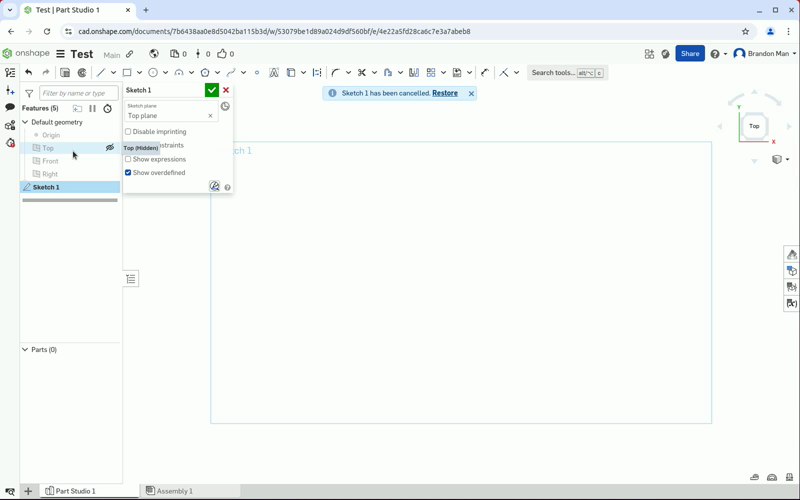
mouse_move(73, 352)
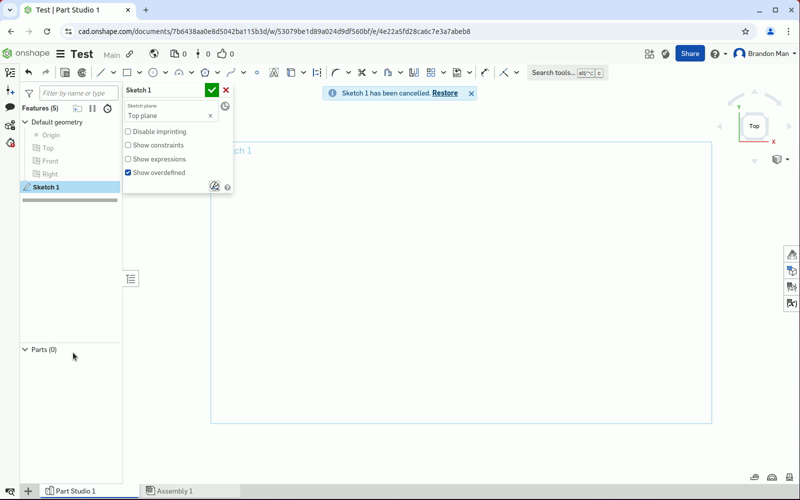
key(y)
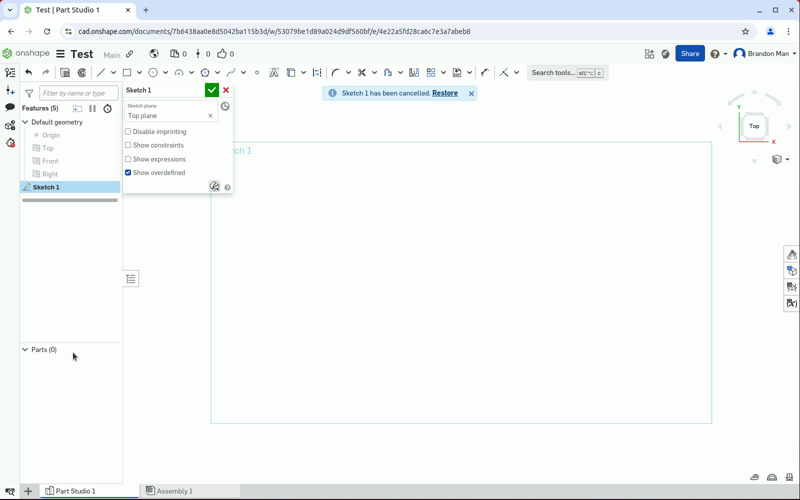
key(l)
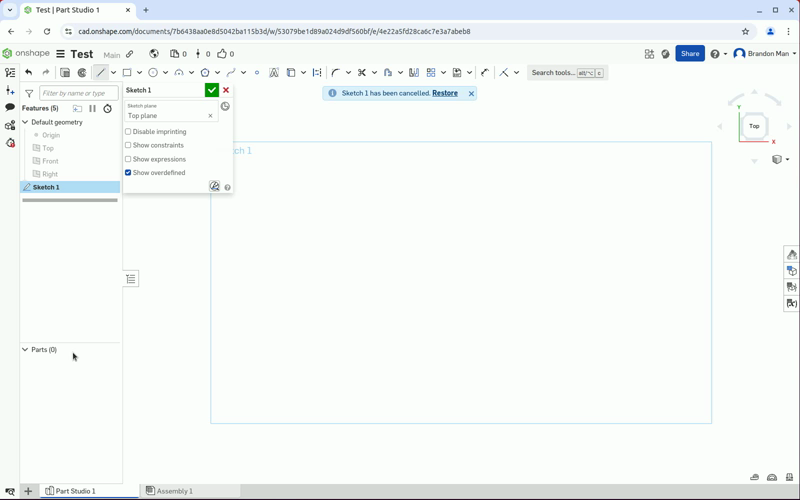
key_down(shift)
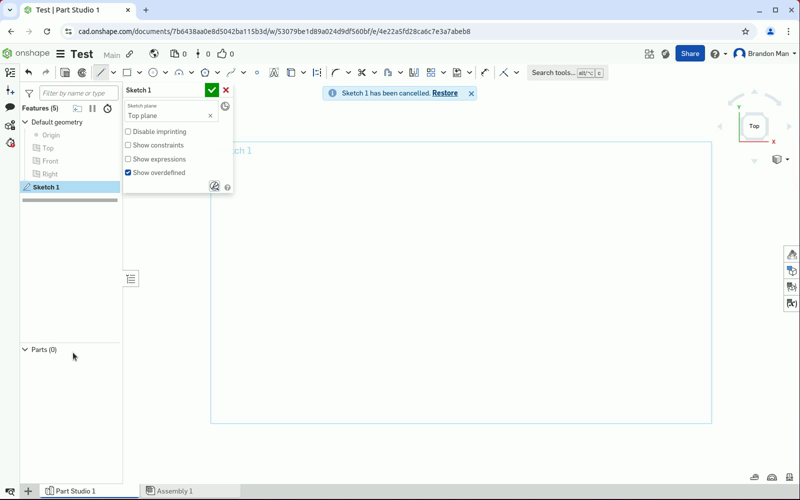
mouse_move(444, 395)
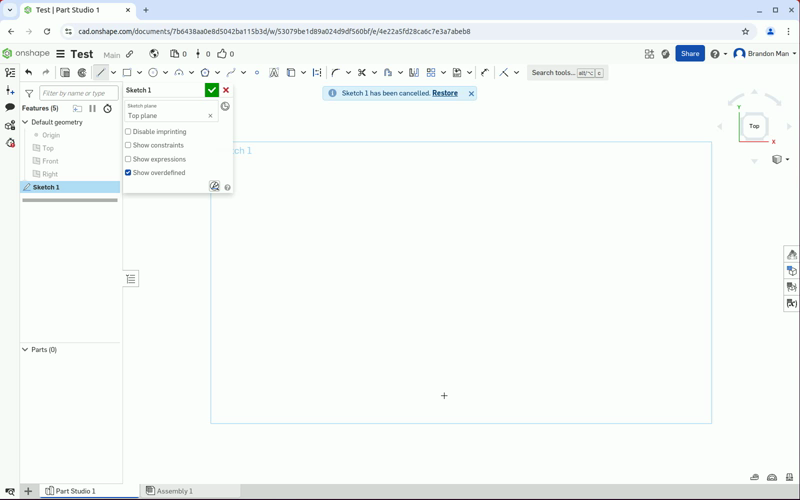
click(444, 395)
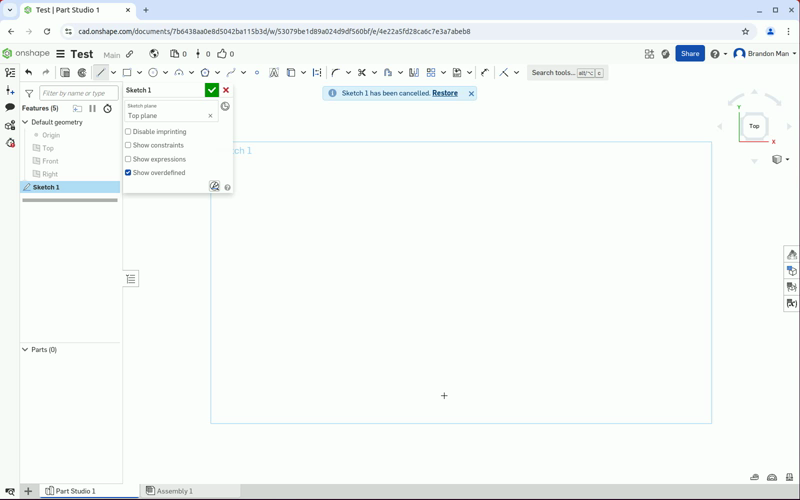
key_up(shift)
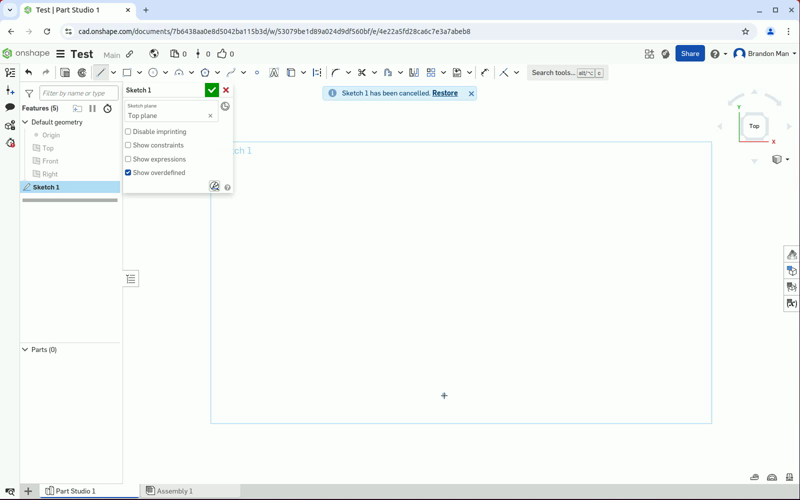
key_down(shift)
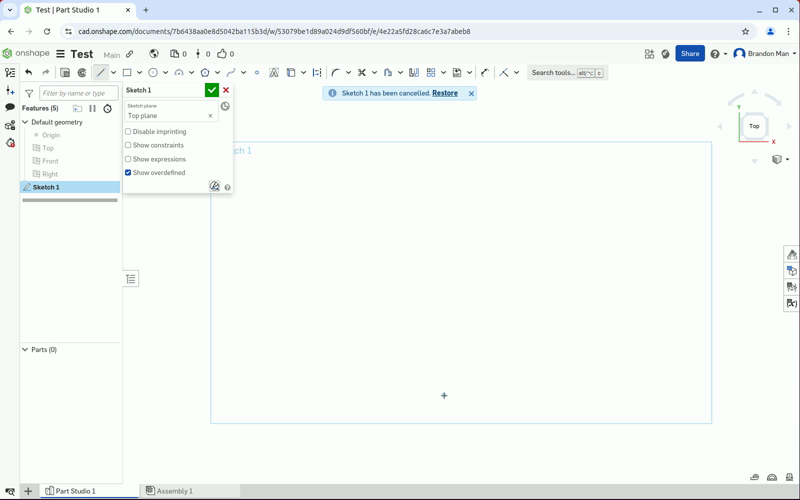
mouse_move(474, 395)
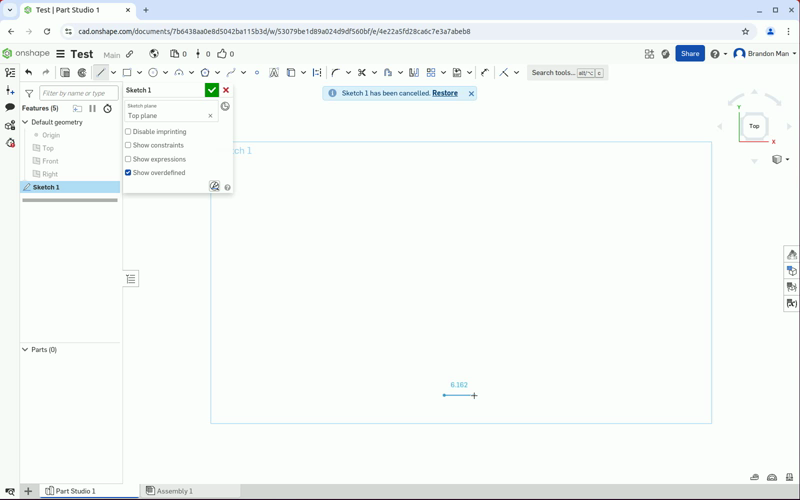
mouse_move(477, 395)
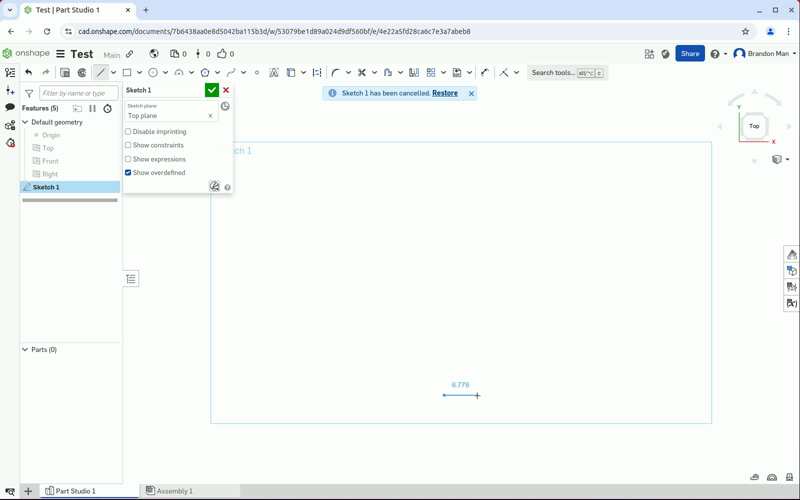
click(477, 395)
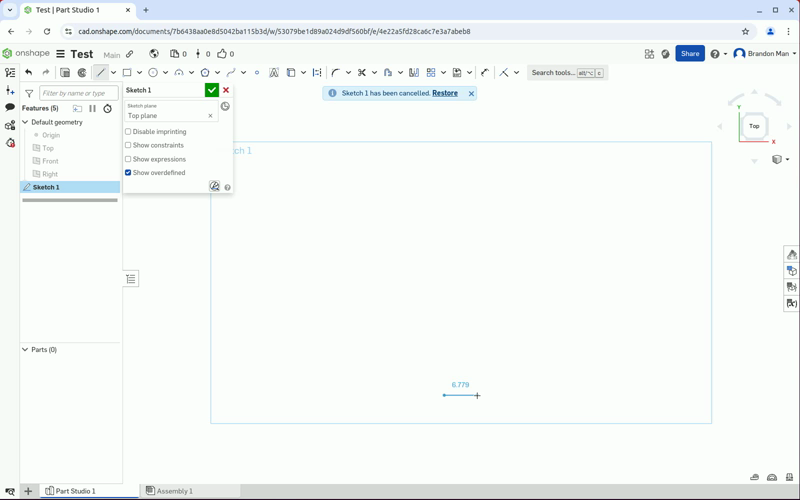
key_up(shift)
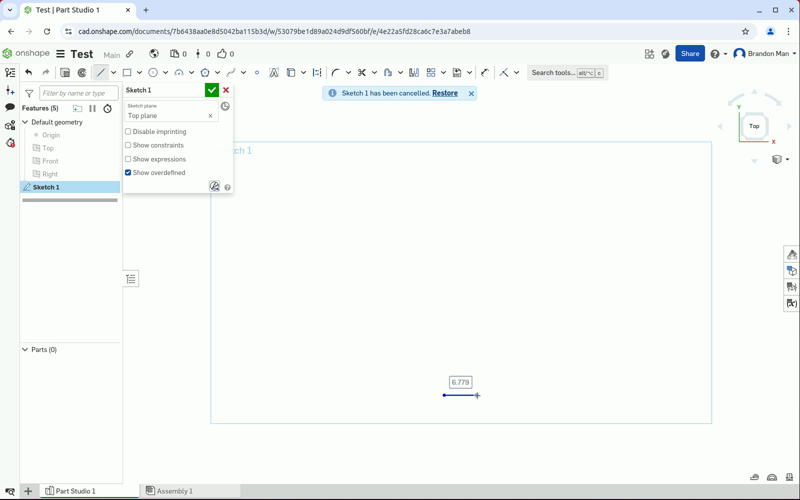
key_down(shift)
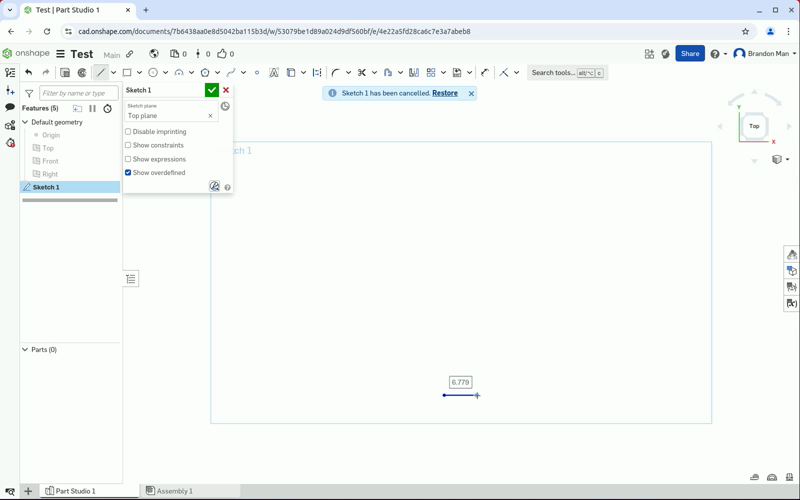
mouse_move(477, 171)
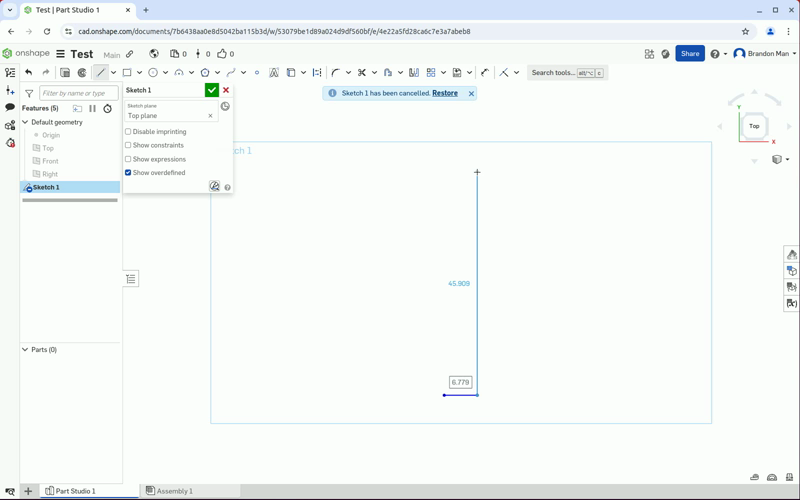
click(477, 171)
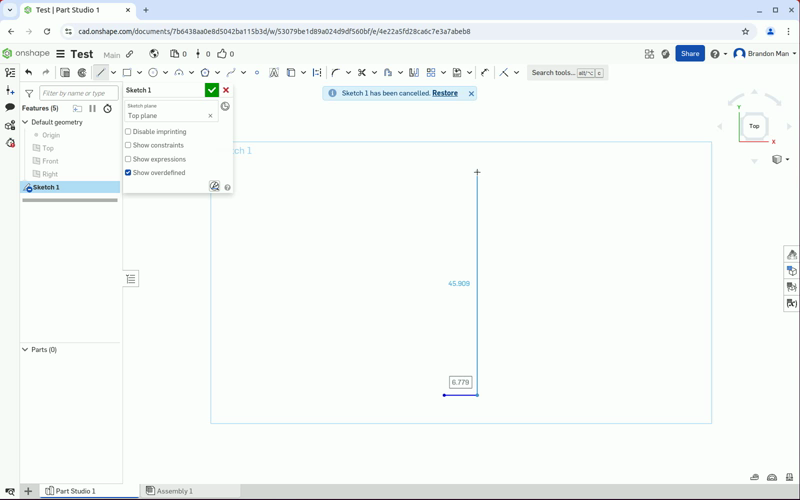
key_up(shift)
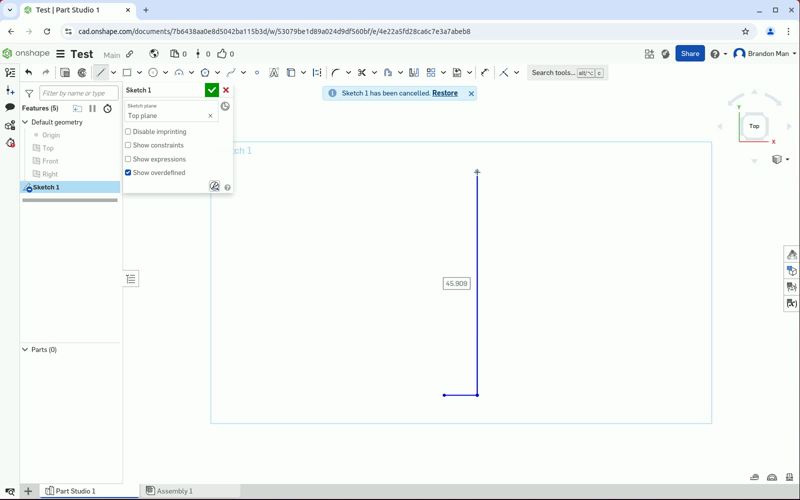
key_down(shift)
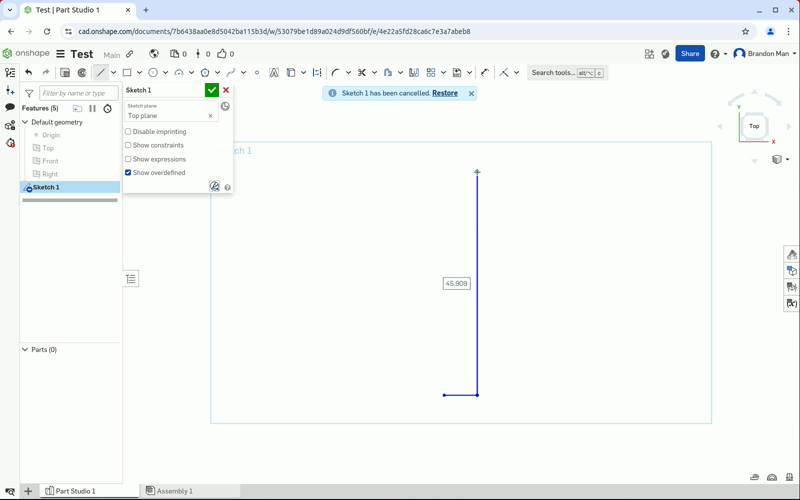
mouse_move(507, 171)
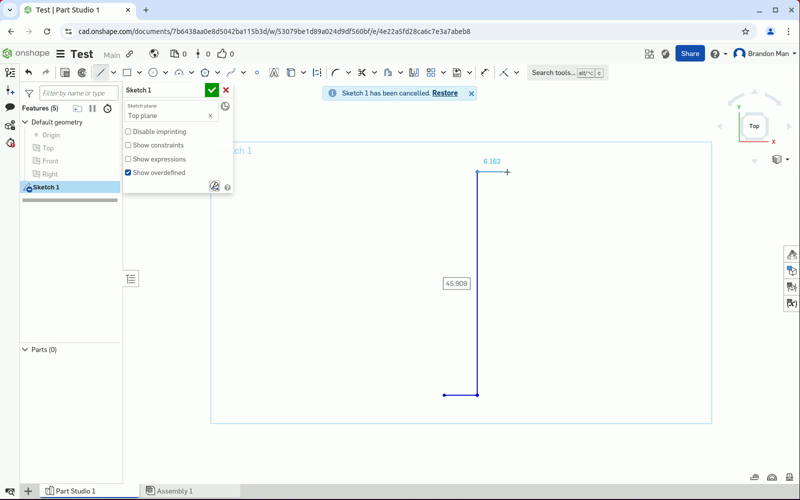
mouse_move(444, 171)
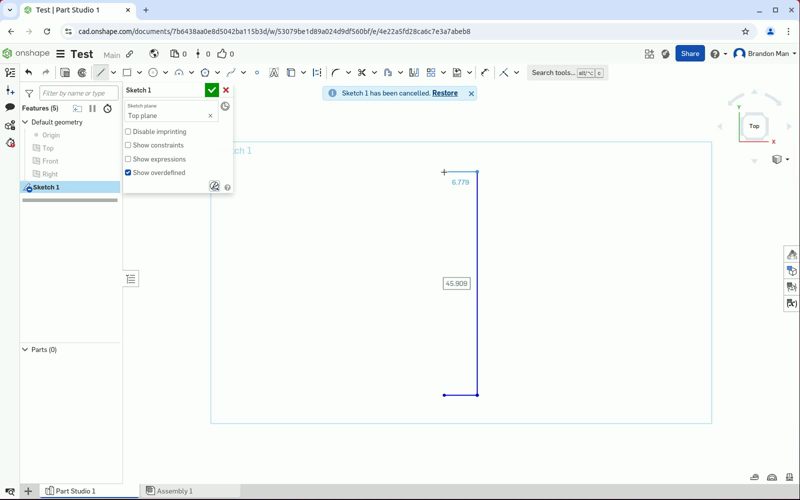
click(444, 171)
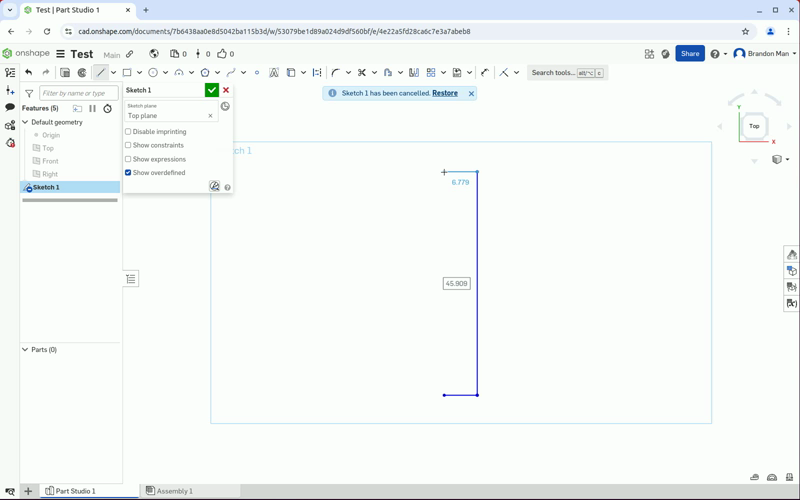
key_up(shift)
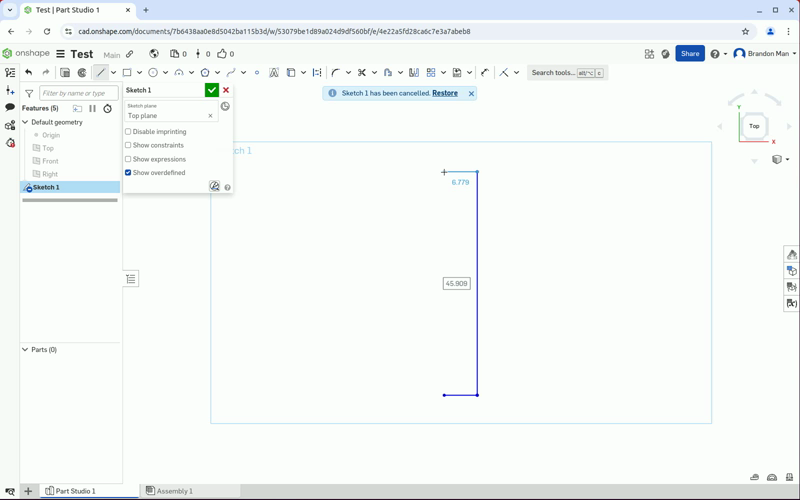
key_down(shift)
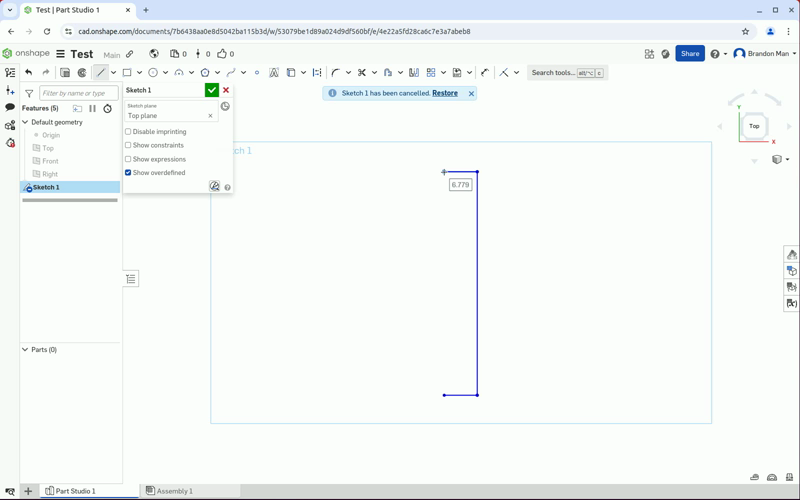
mouse_move(444, 395)
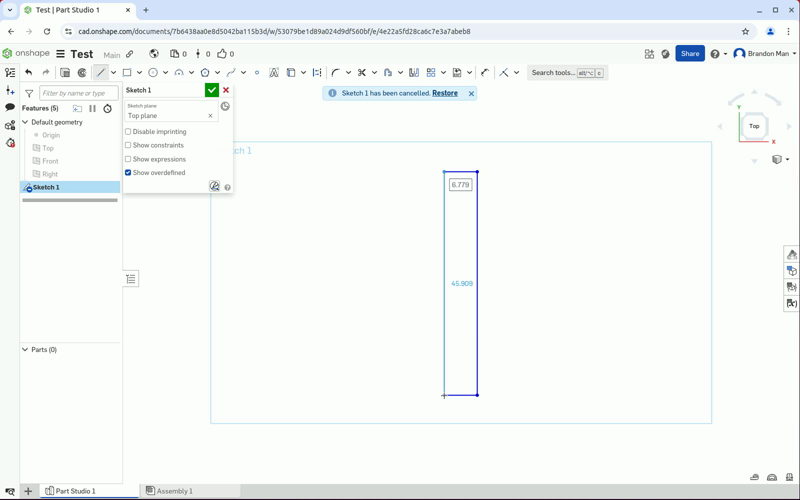
key_up(shift)
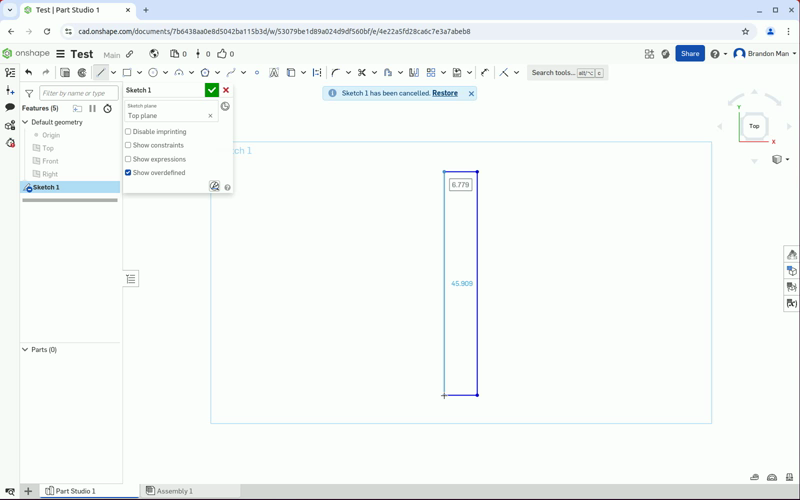
click(444, 395)
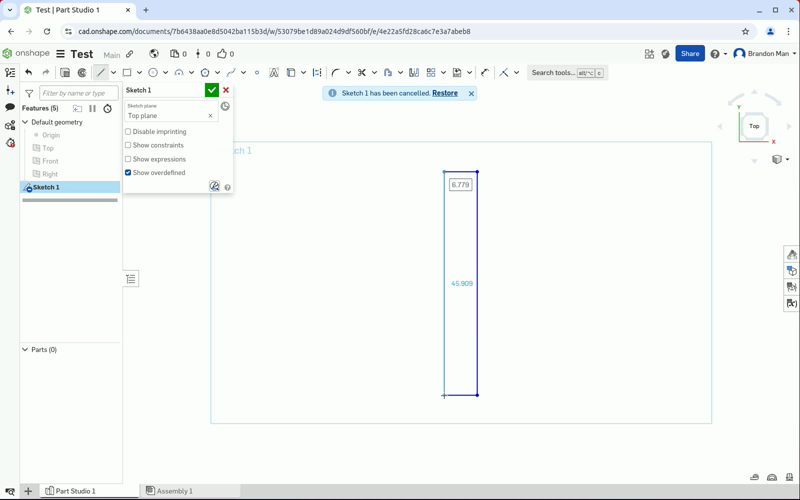
key(esc)
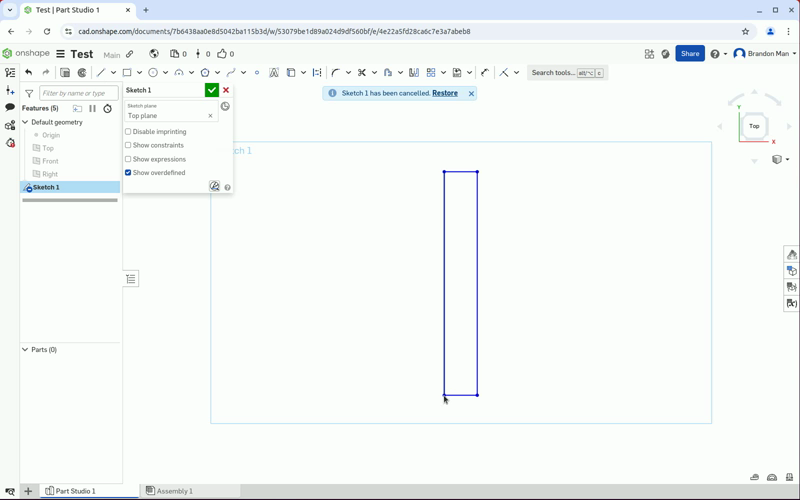
mouse_move(458, 330)
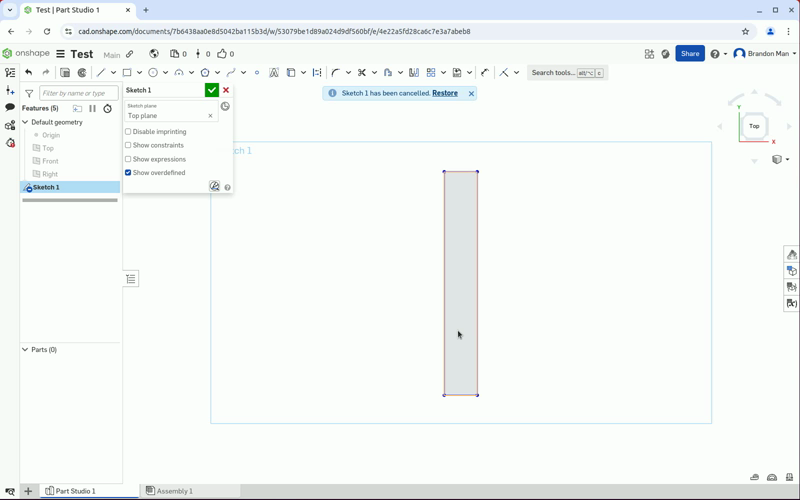
click(458, 330)
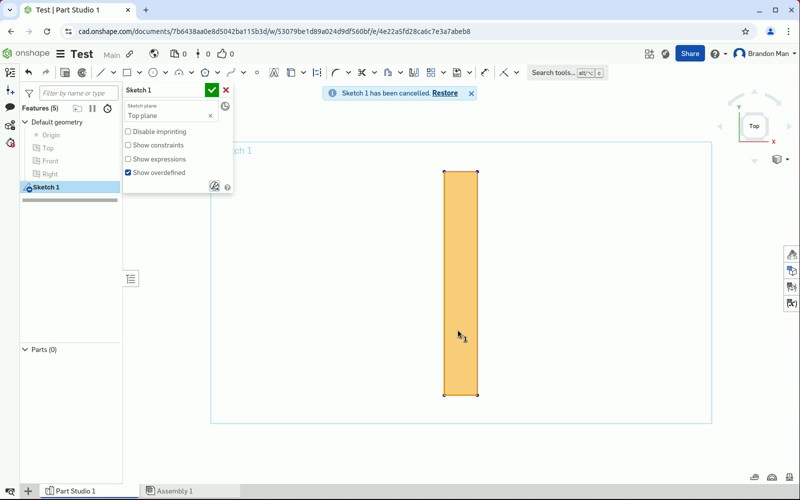
mouse_move(73, 352)
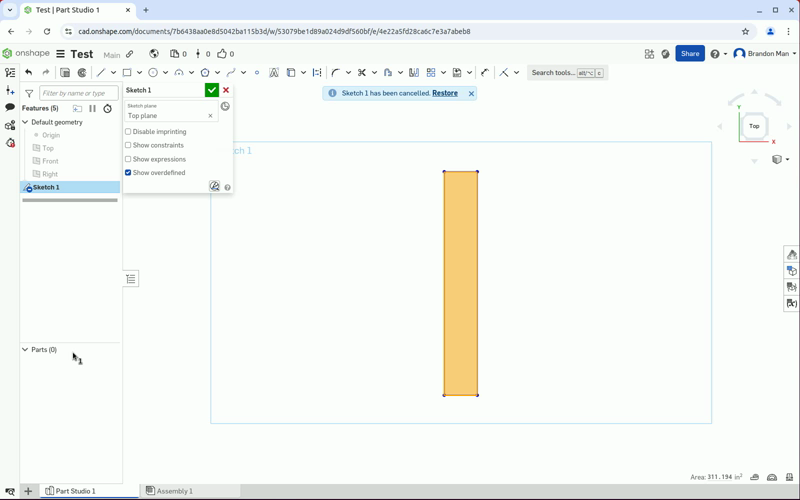
key(shift+y)
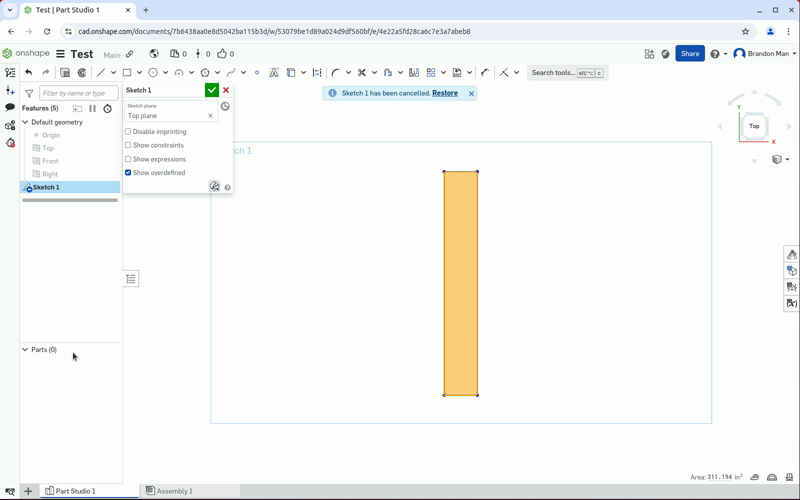
key(shift+e)
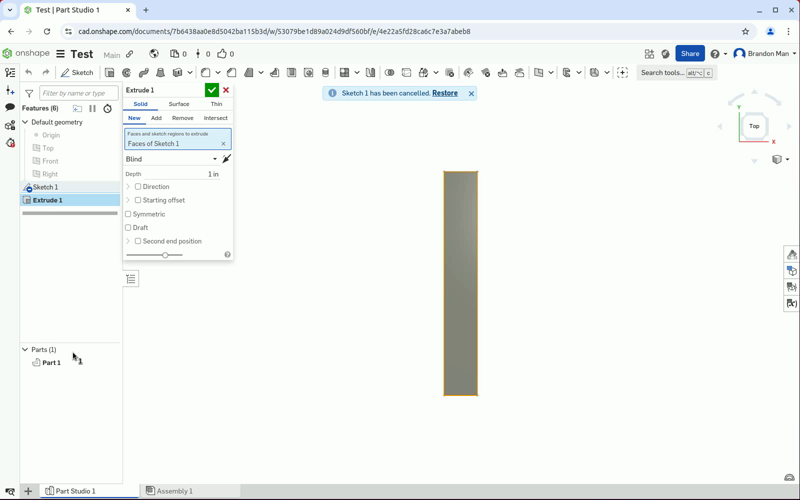
mouse_move(143, 106)
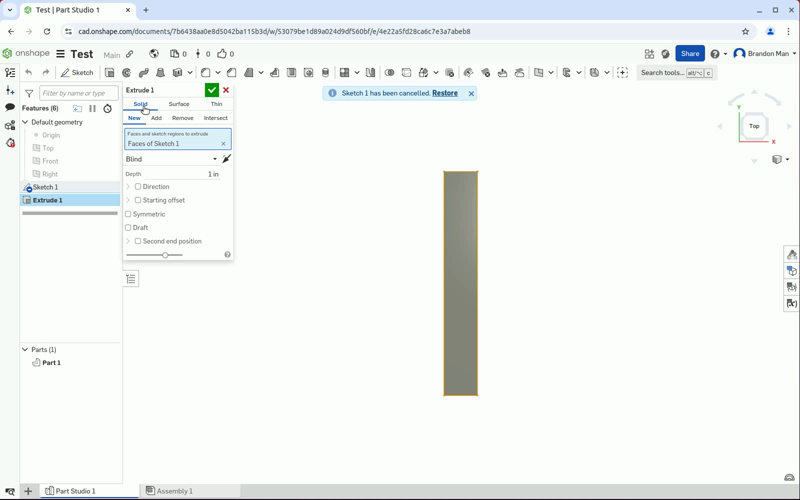
click(143, 106)
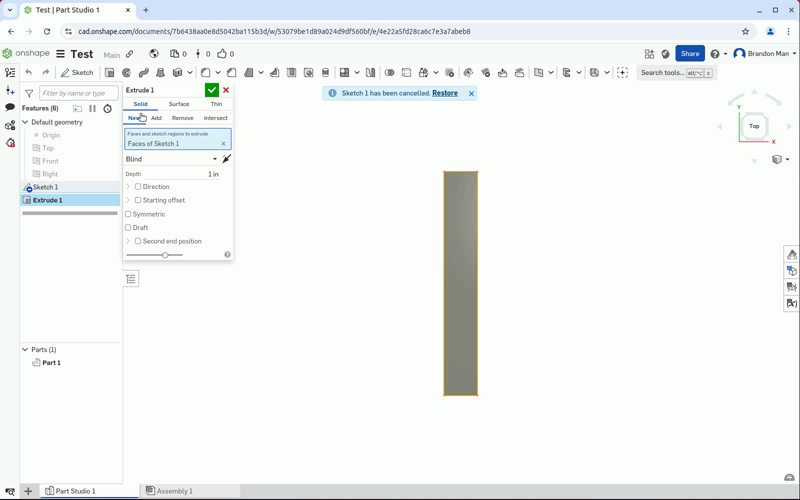
mouse_move(137, 120)
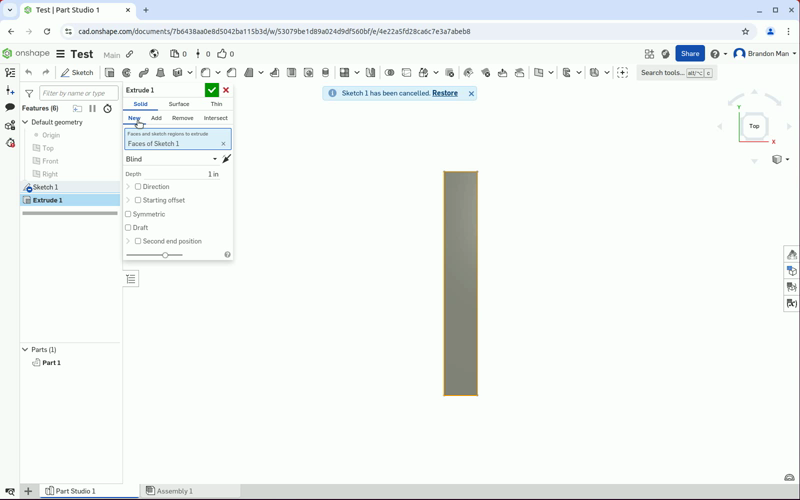
click(137, 120)
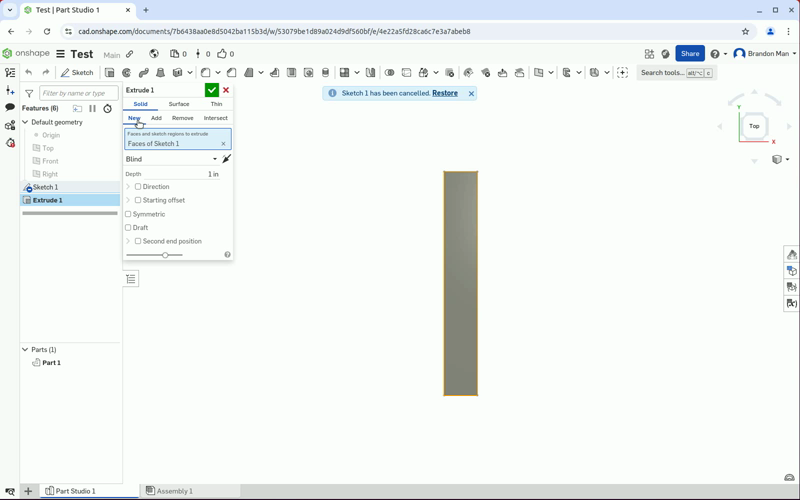
key(tab, 4)
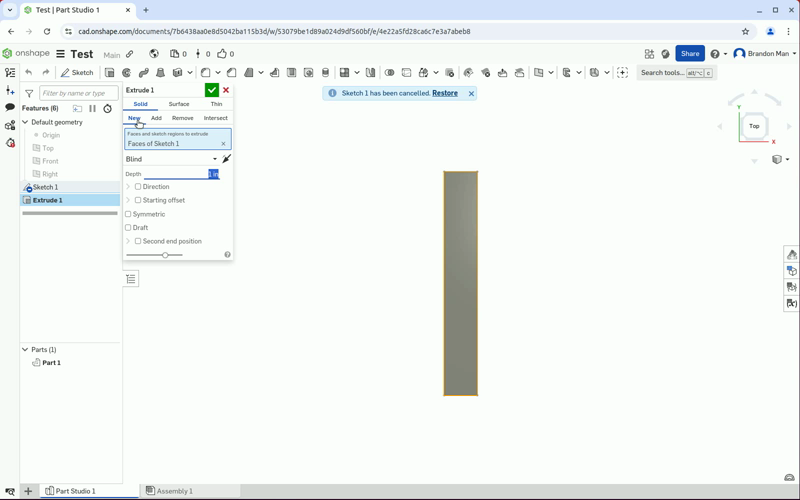
text(0.722)
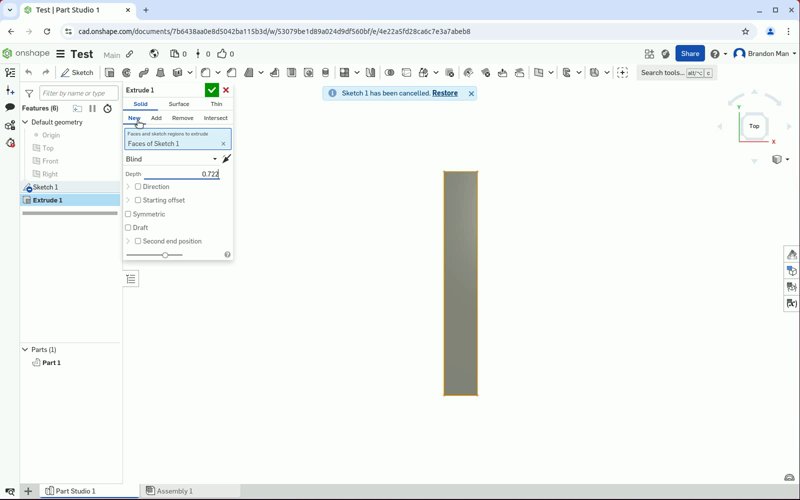
key(enter)
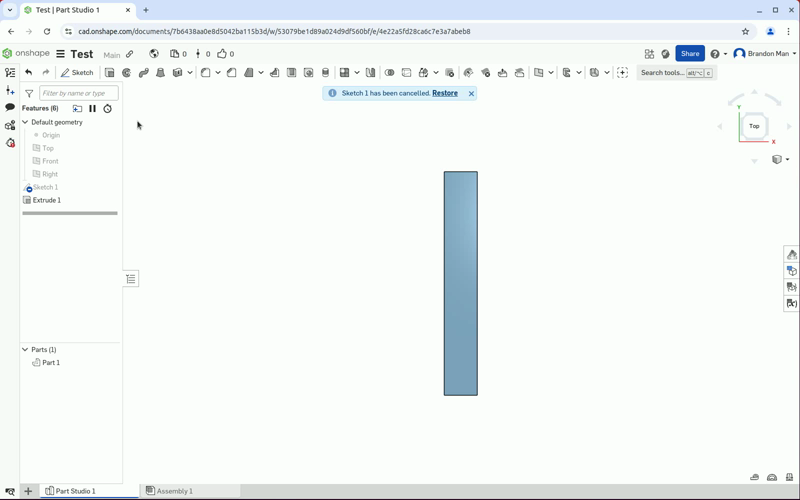
key(shift+h)
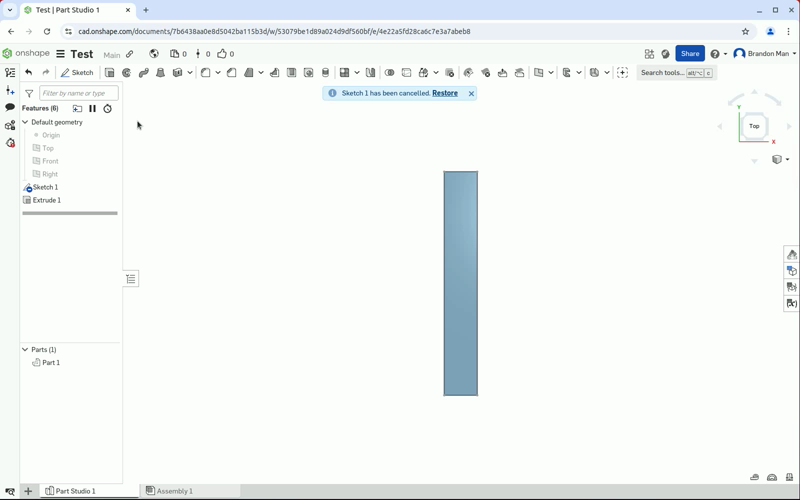
key(shift+h)
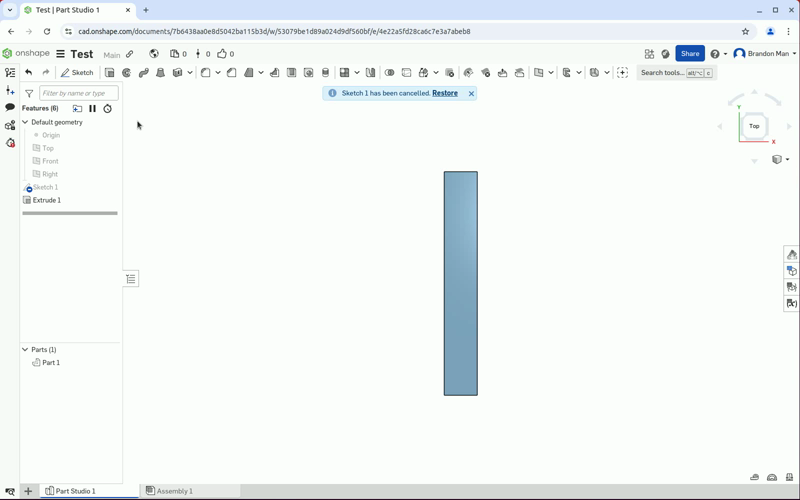
mouse_move(73, 189)
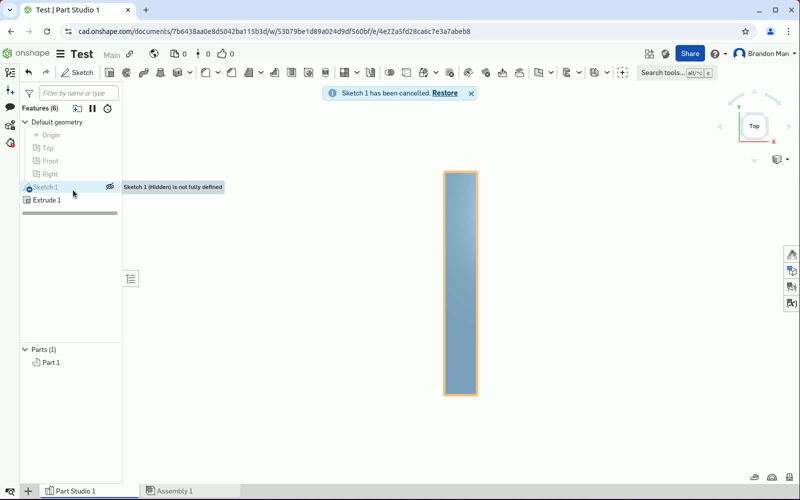
click(73, 189)
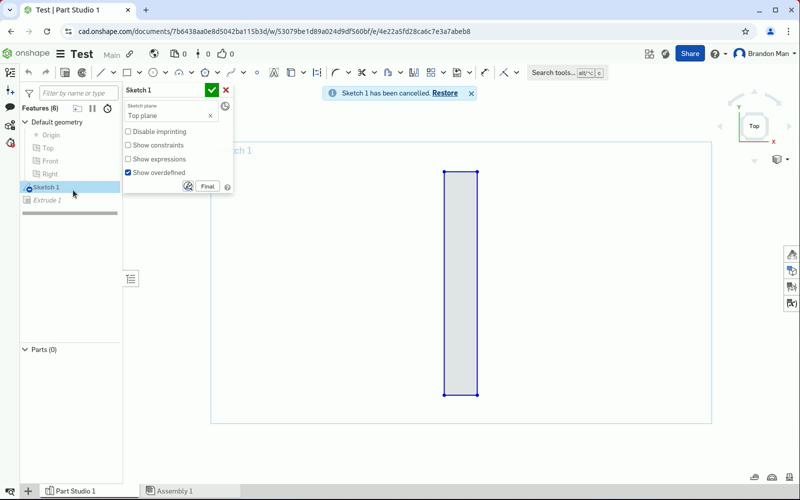
mouse_move(229, 92)
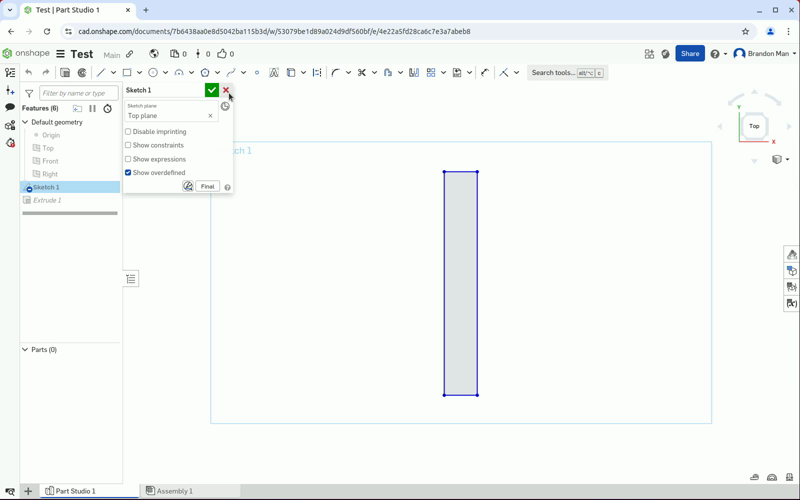
click(229, 92)
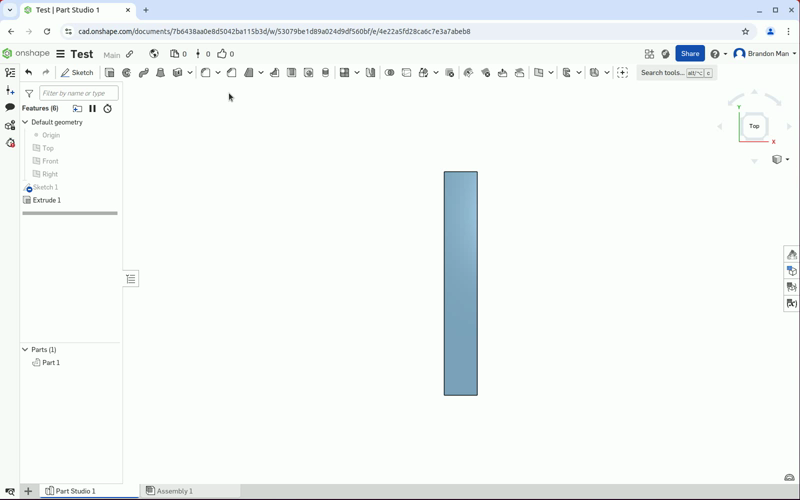
mouse_move(541, 75)
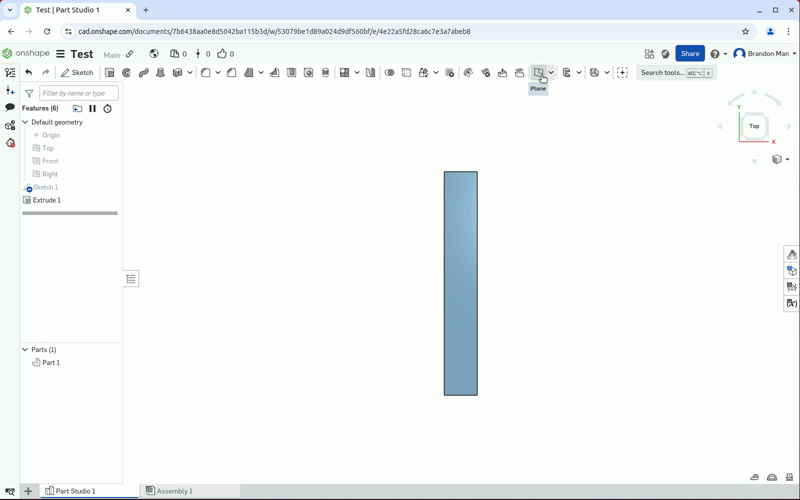
click(541, 75)
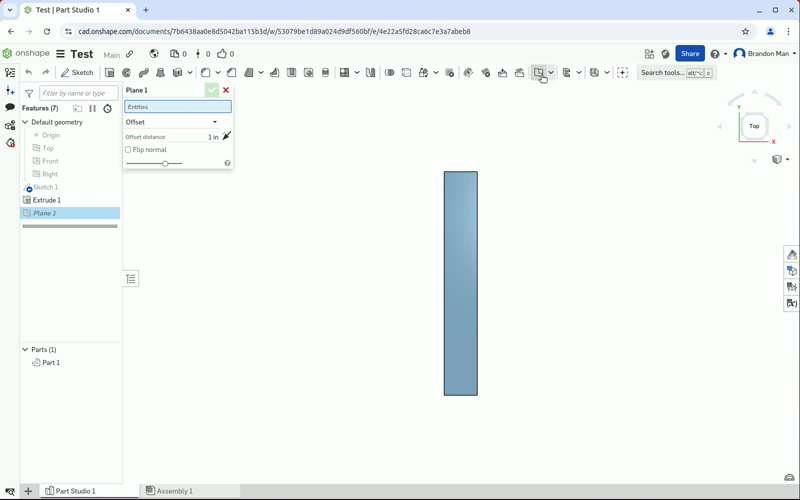
mouse_move(73, 150)
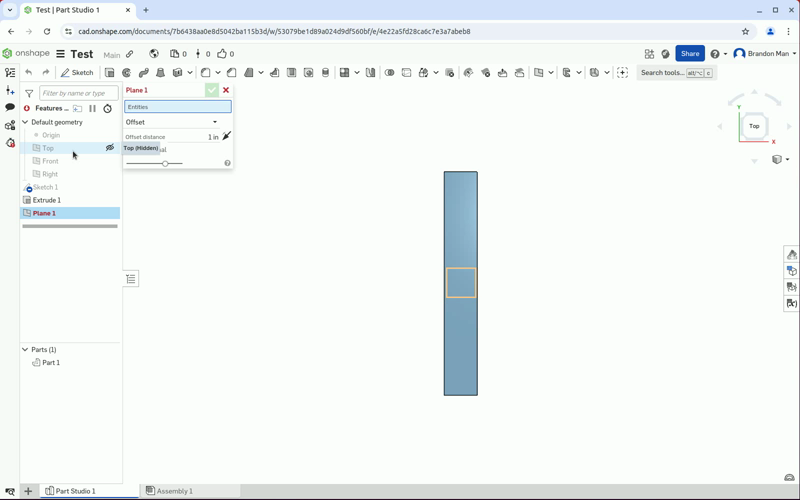
click(73, 150)
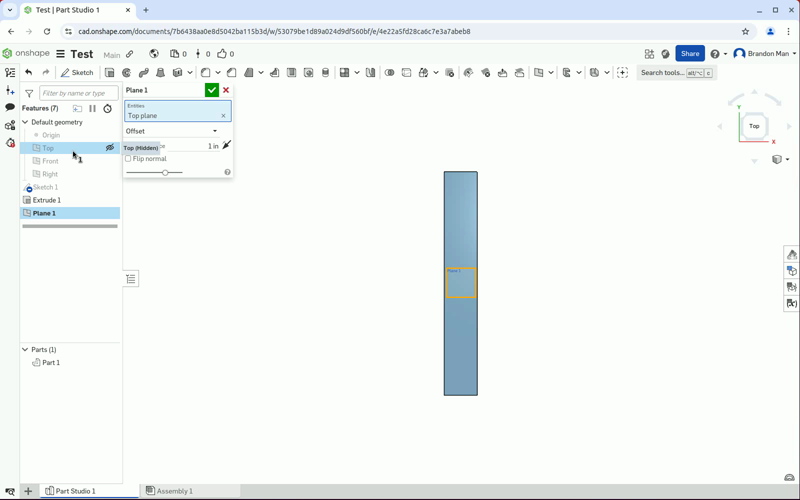
key(tab, 2)
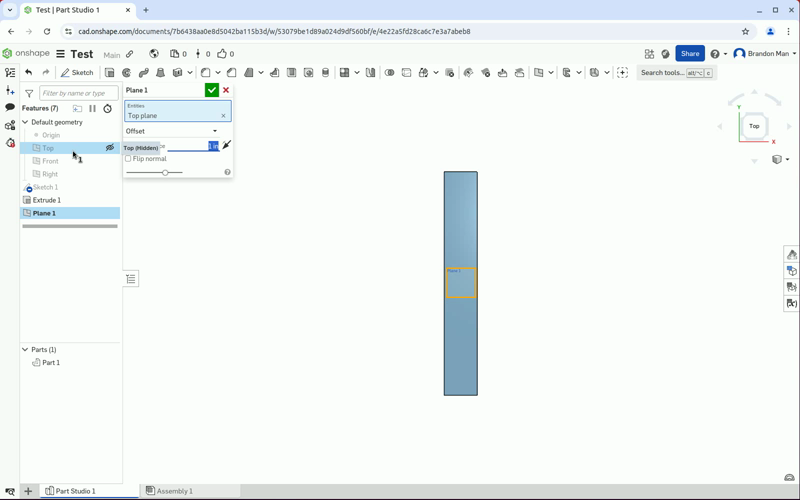
text(0.709)
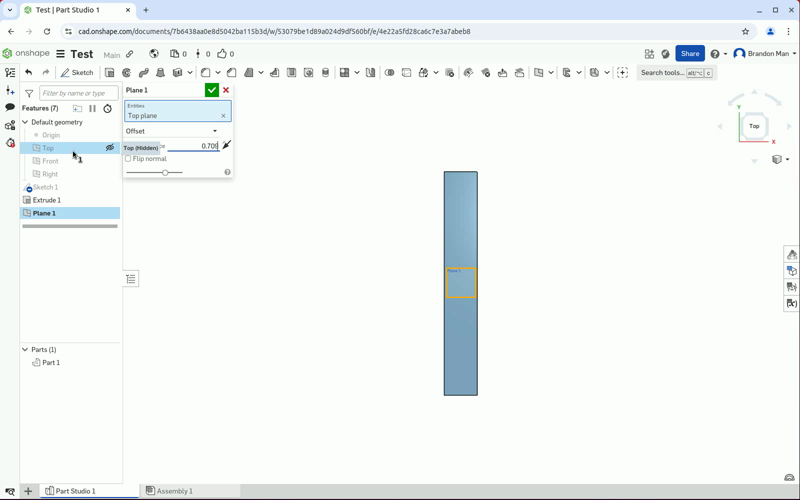
key(enter, 2)
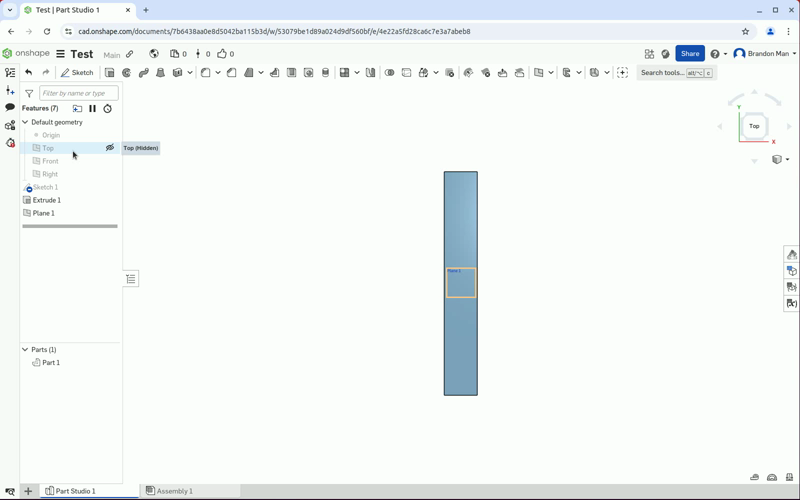
key(shift+s)
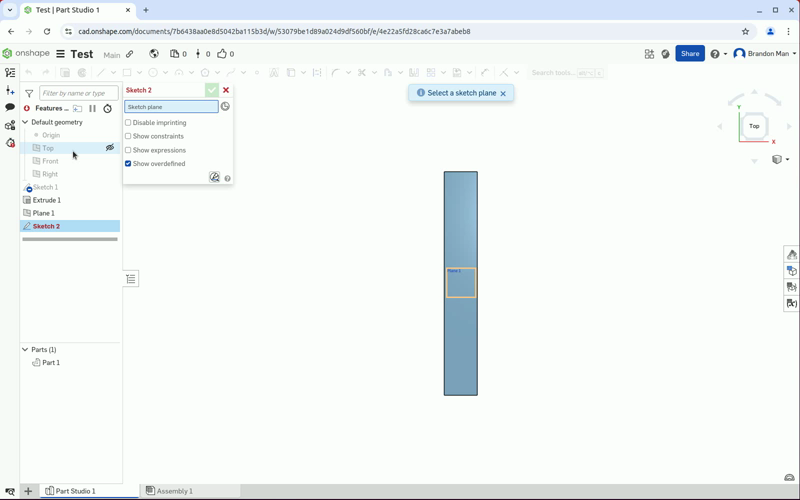
mouse_move(73, 215)
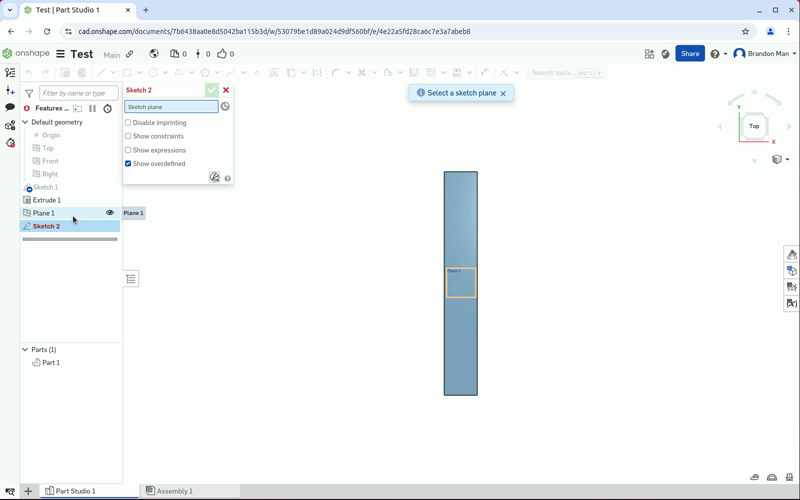
click(73, 215)
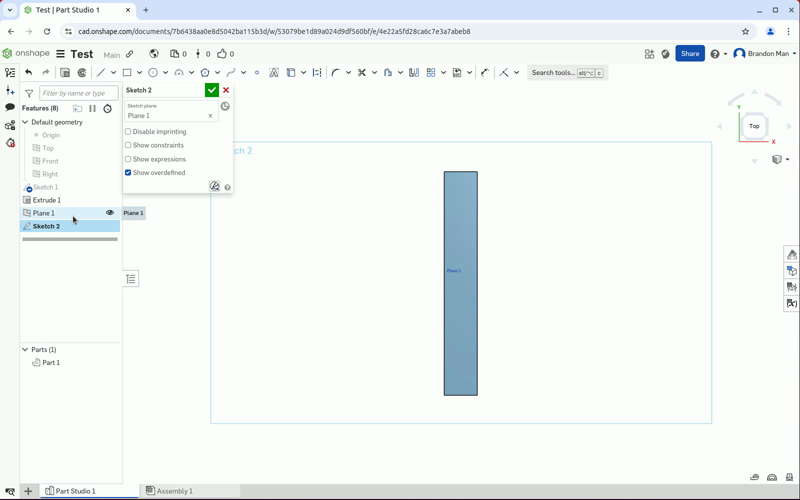
mouse_move(73, 352)
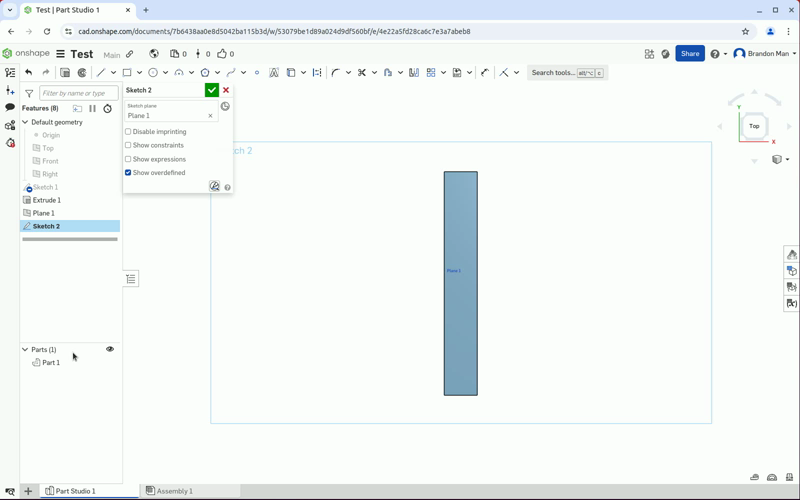
key(y)
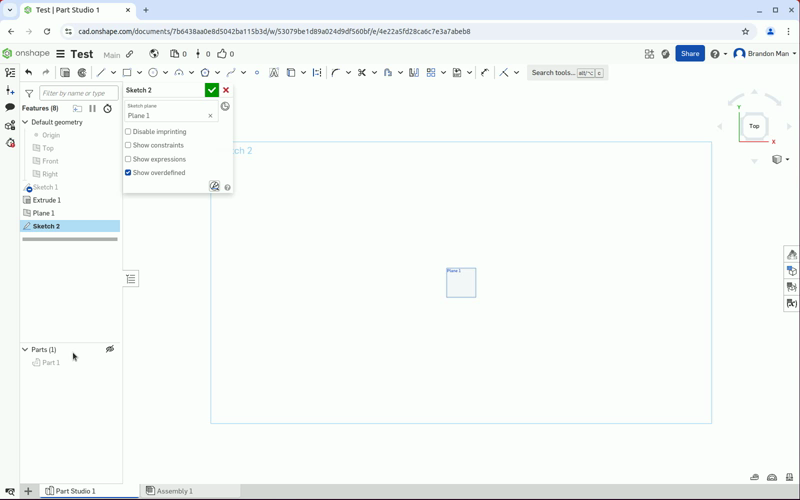
key(l)
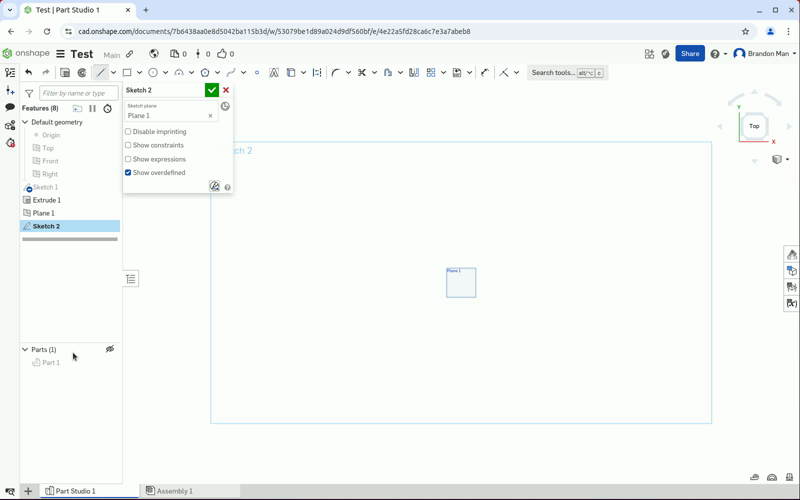
key_down(shift)
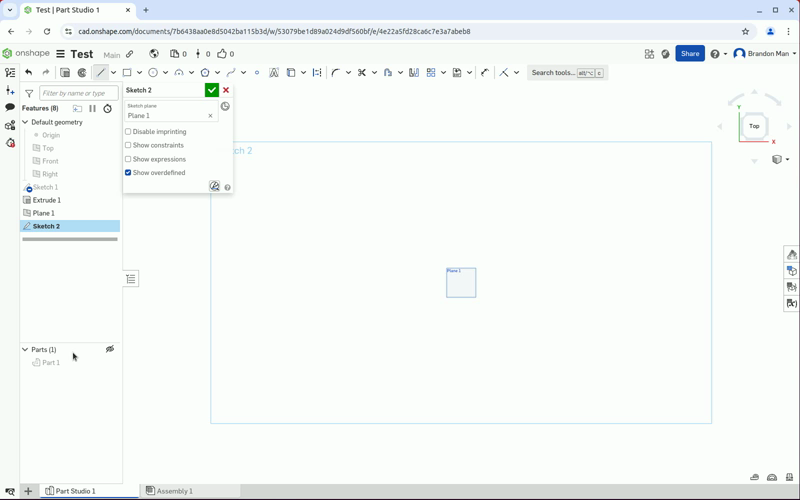
mouse_move(444, 395)
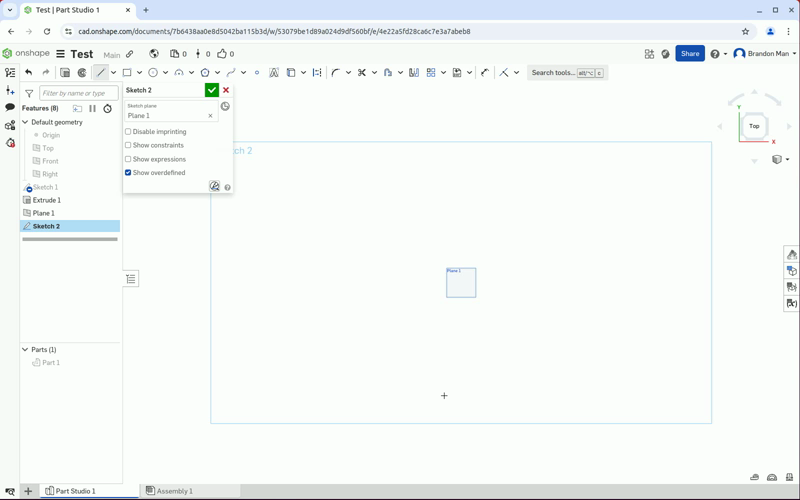
click(444, 395)
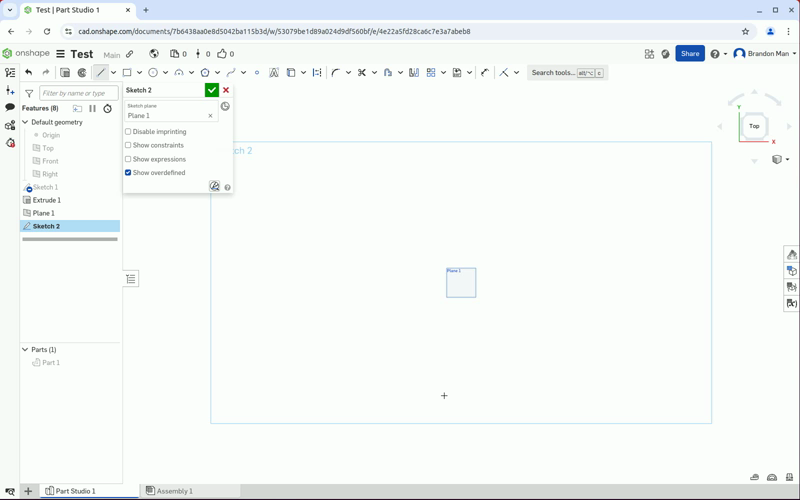
key_up(shift)
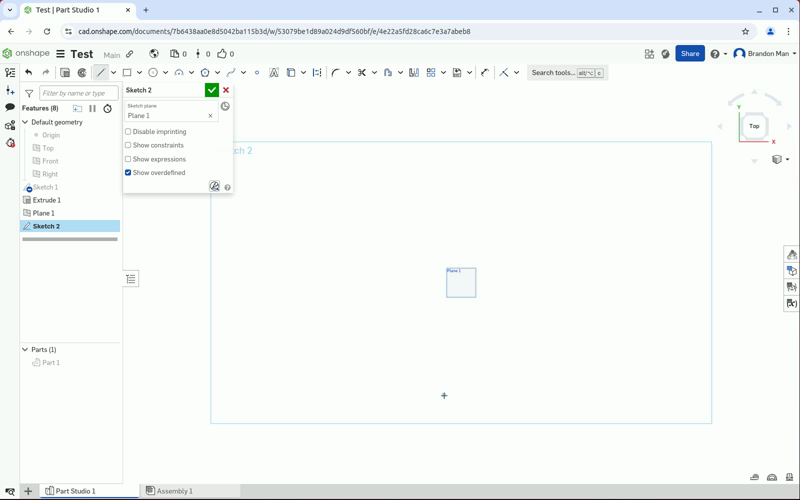
key_down(shift)
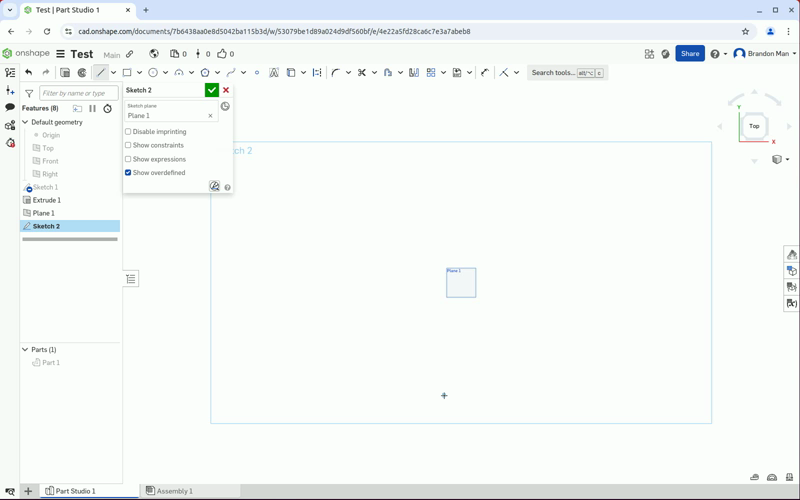
mouse_move(474, 395)
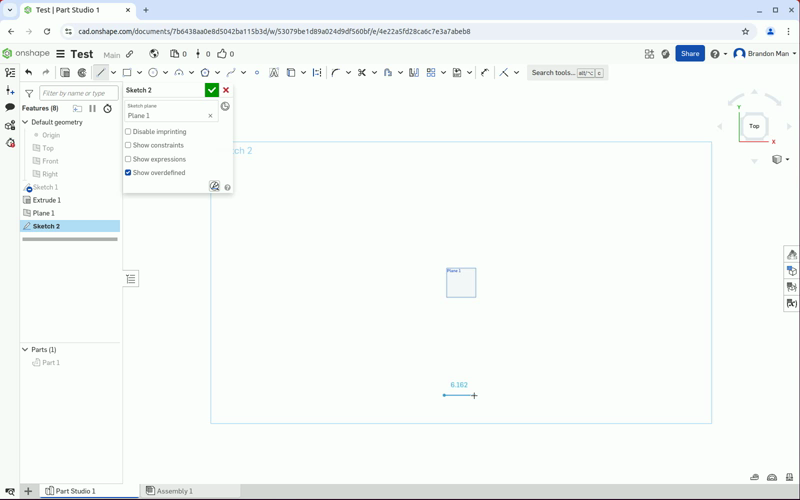
mouse_move(477, 395)
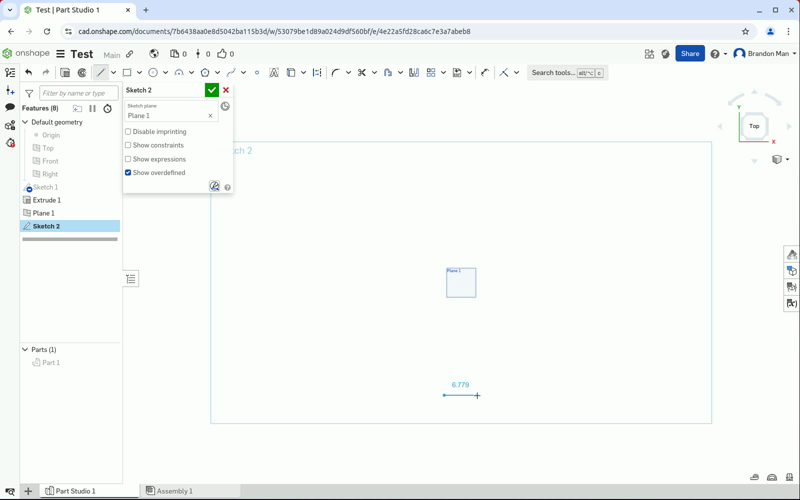
click(477, 395)
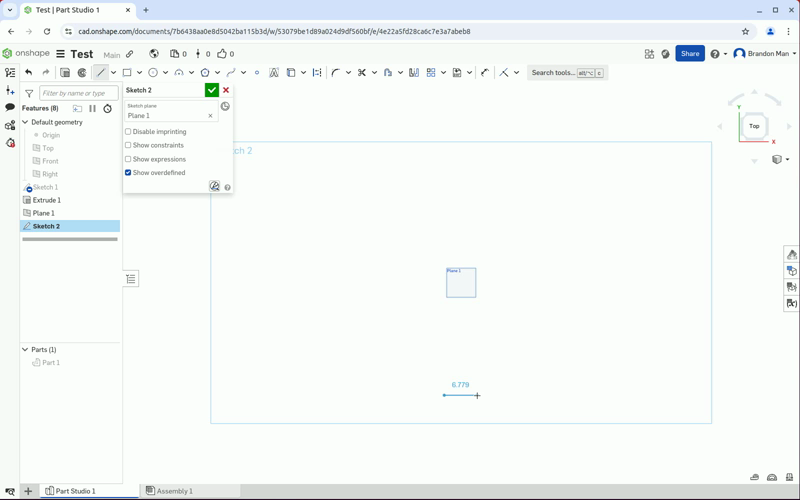
key_up(shift)
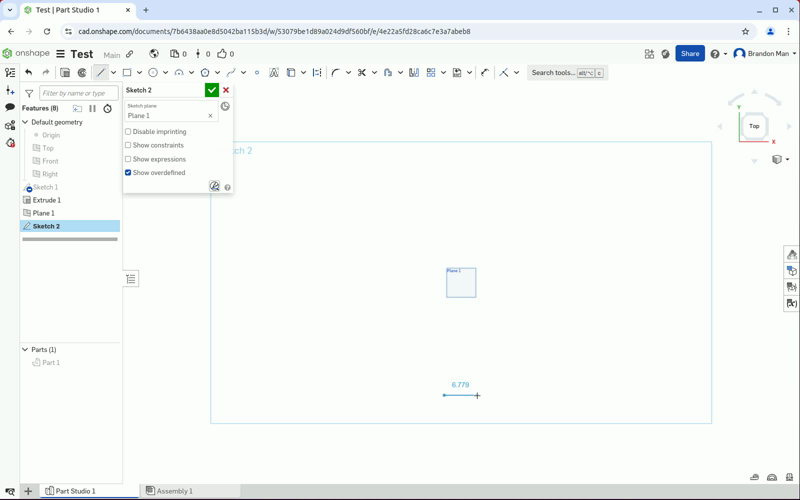
key_down(shift)
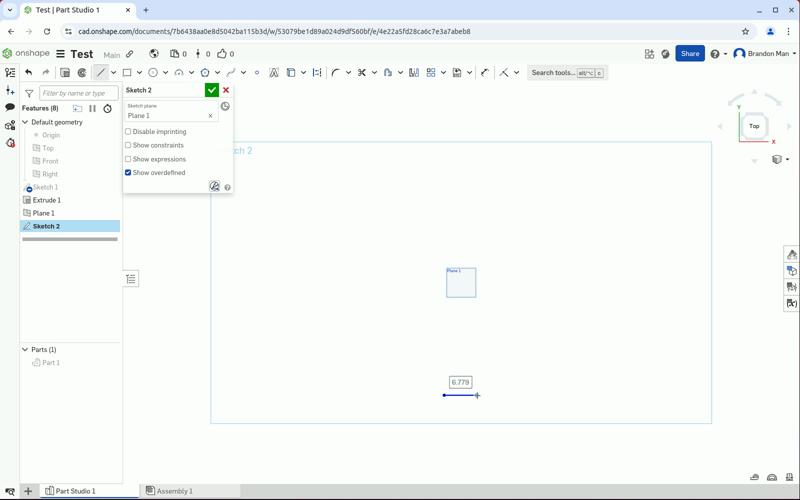
mouse_move(507, 395)
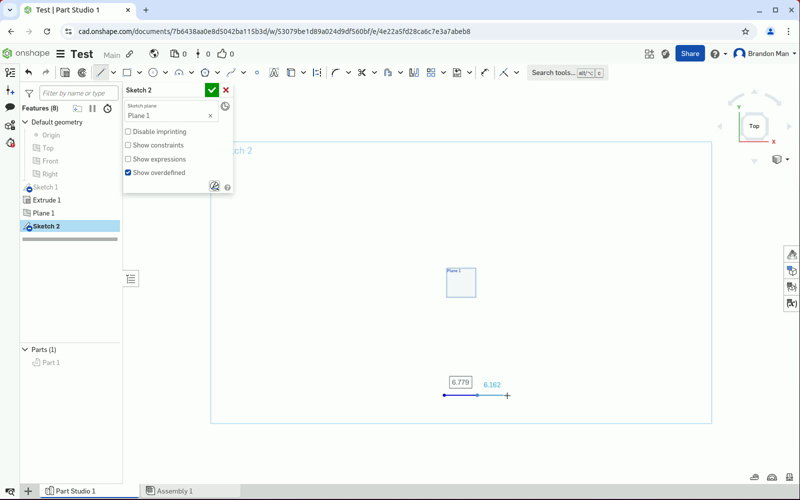
mouse_move(477, 363)
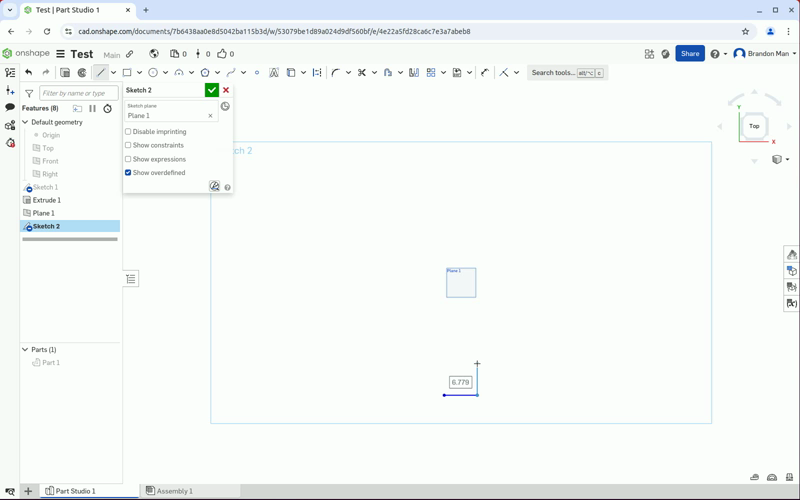
click(477, 363)
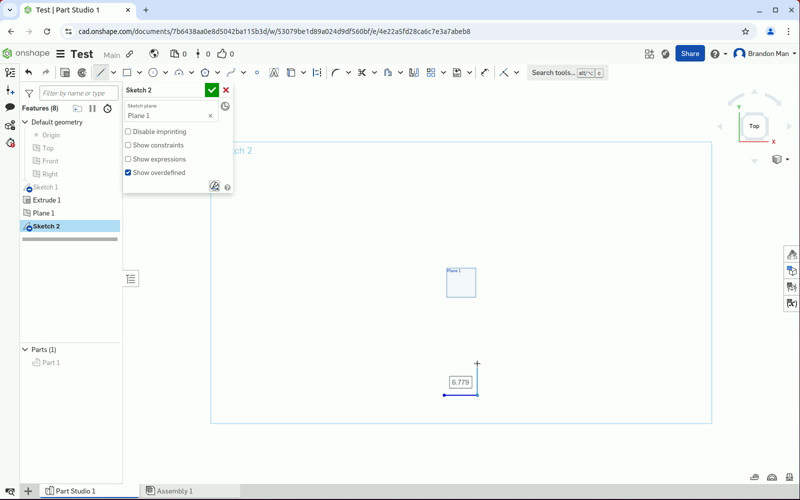
key_up(shift)
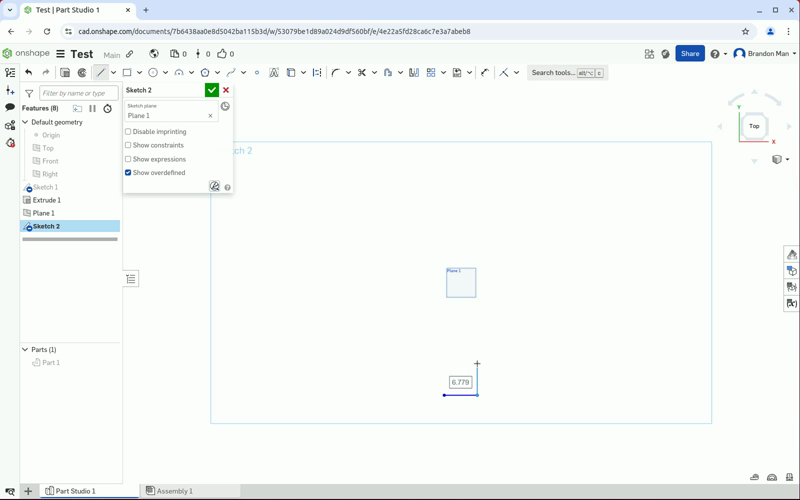
key_down(shift)
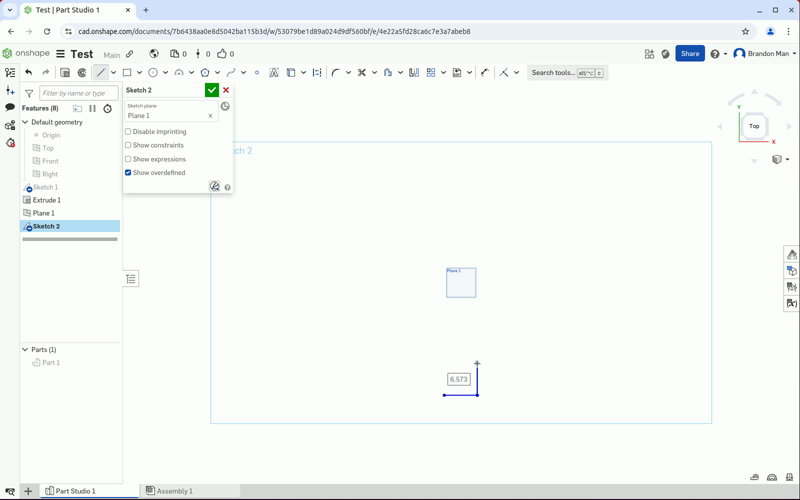
mouse_move(507, 363)
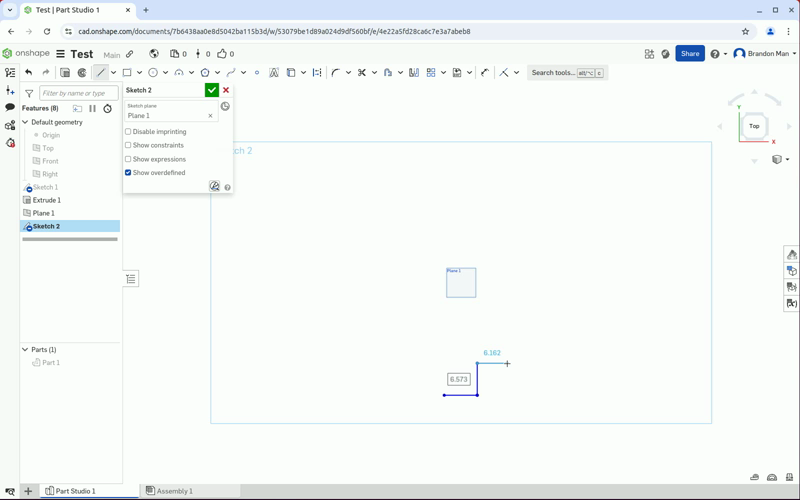
mouse_move(444, 363)
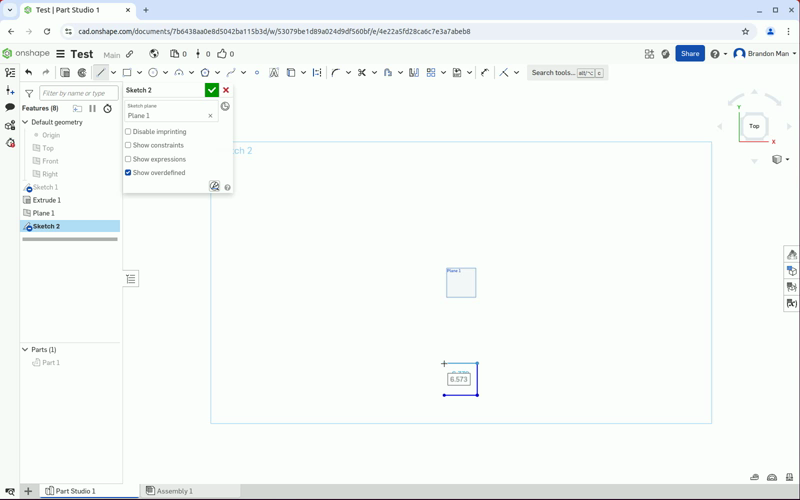
click(444, 363)
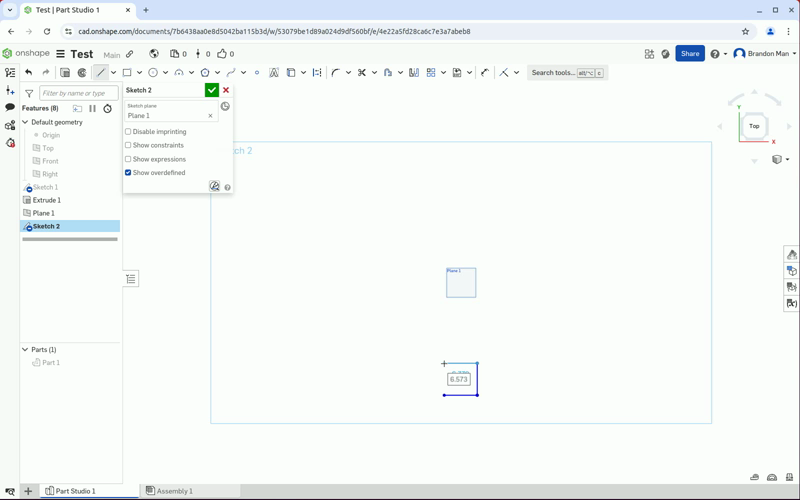
key_up(shift)
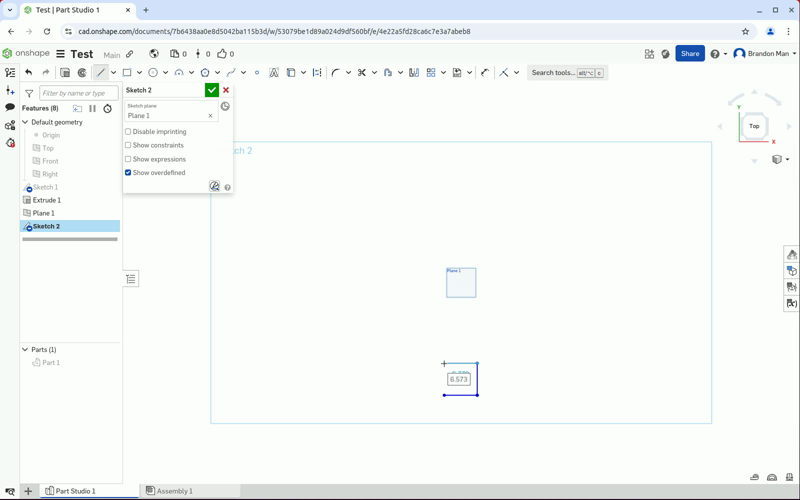
mouse_move(474, 363)
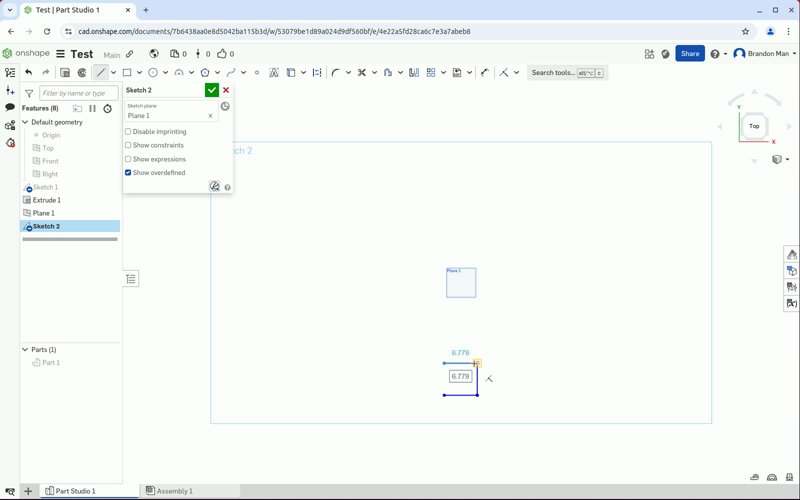
key_down(shift)
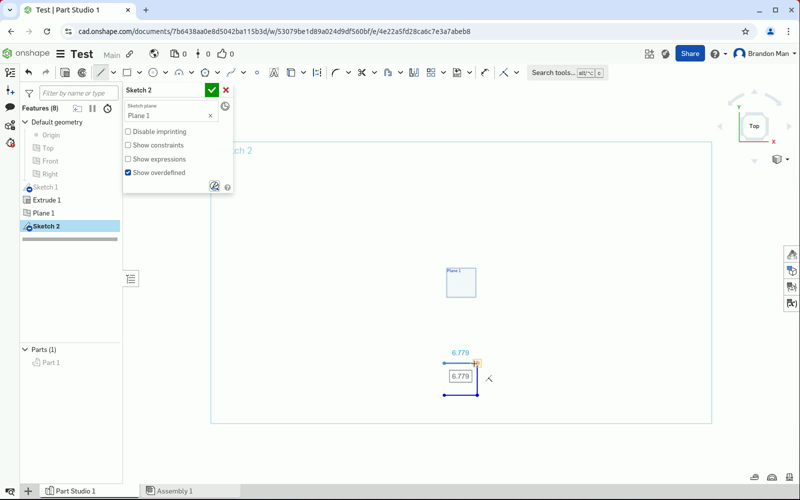
mouse_move(444, 395)
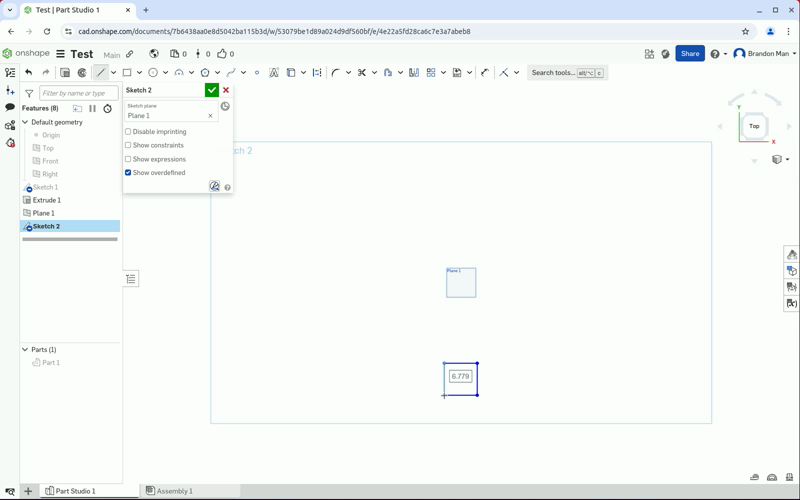
key_up(shift)
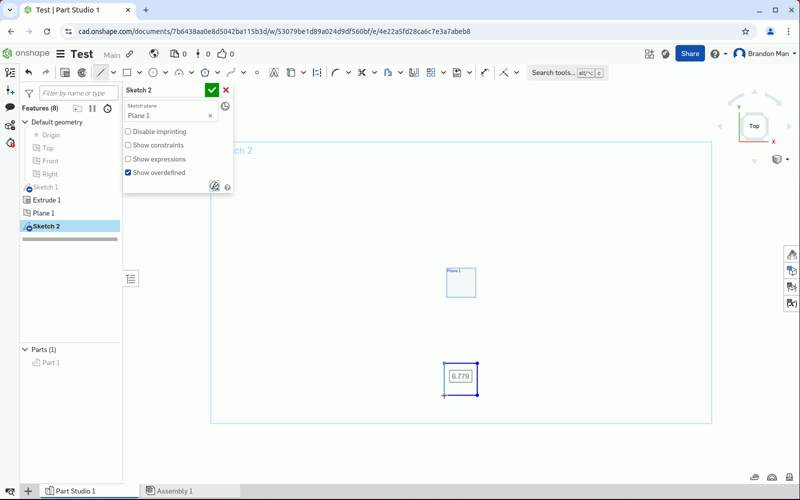
click(444, 395)
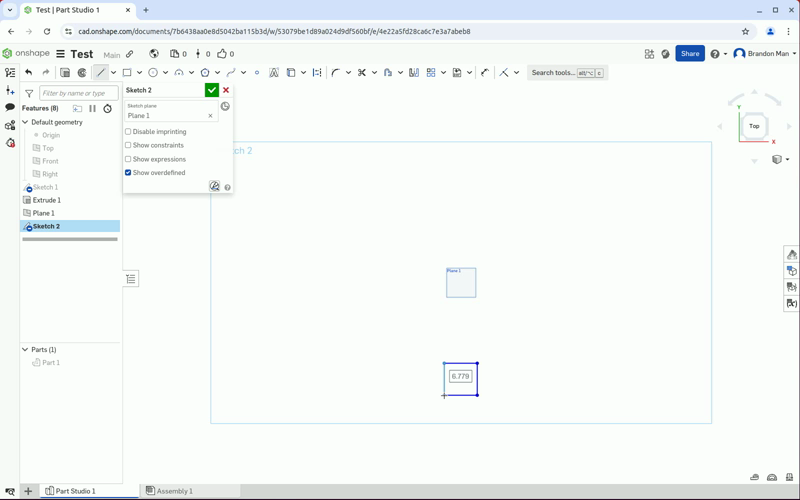
key(esc)
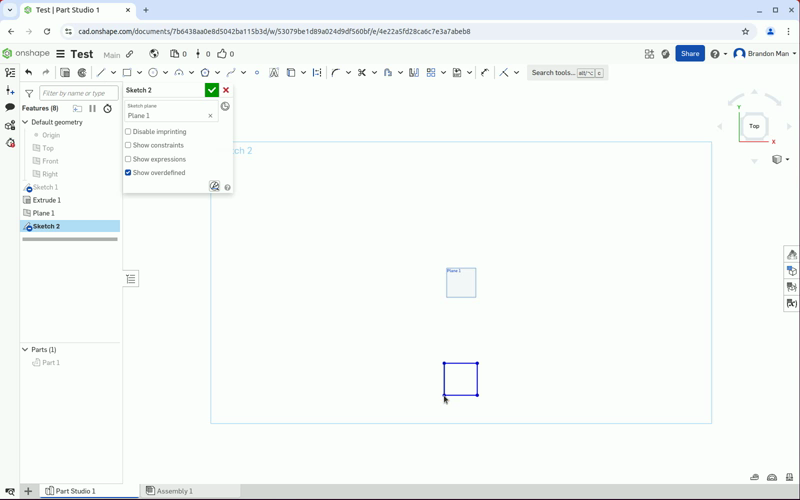
mouse_move(456, 383)
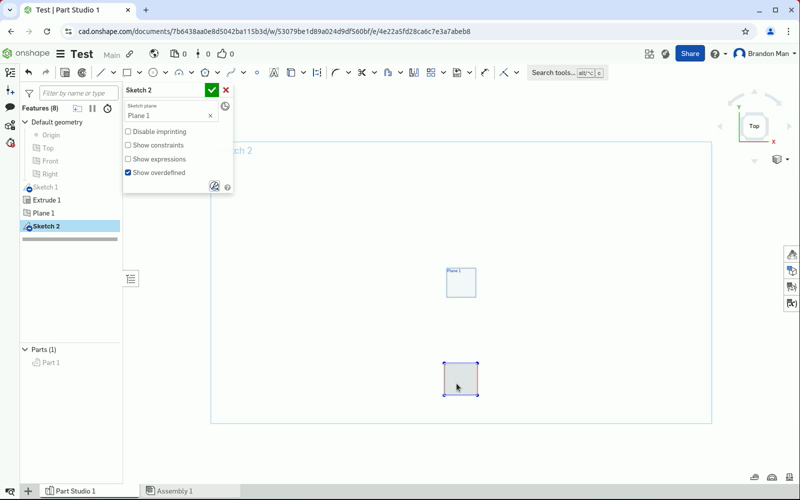
scroll(6)
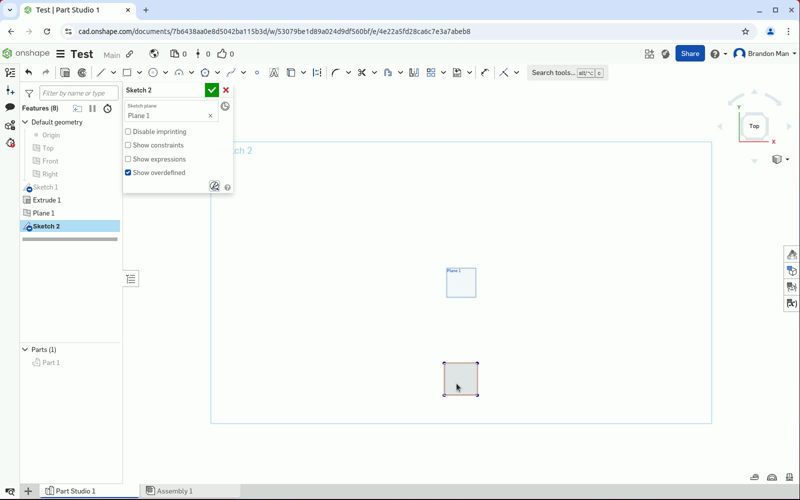
scroll(6)
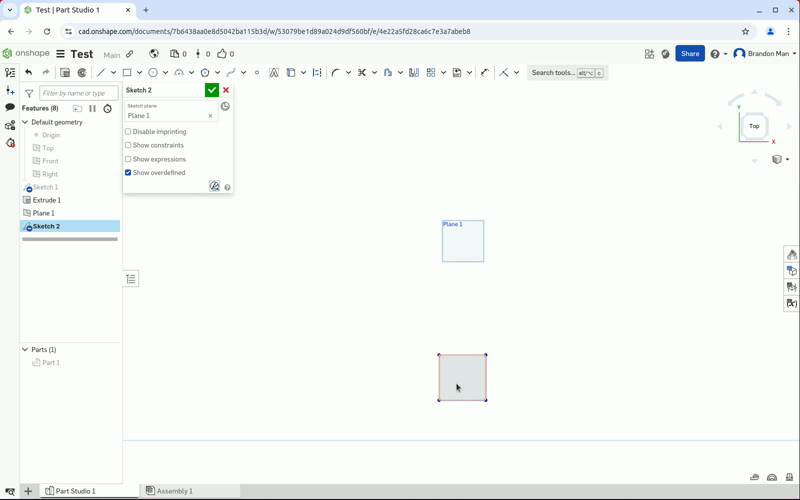
scroll(6)
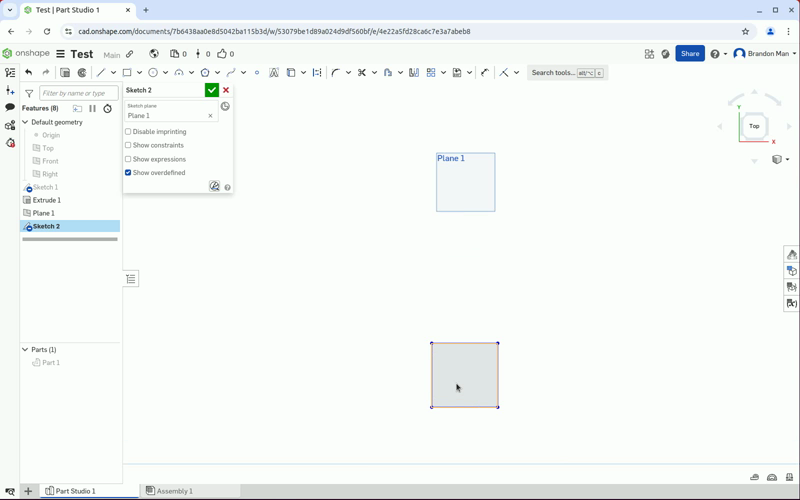
scroll(6)
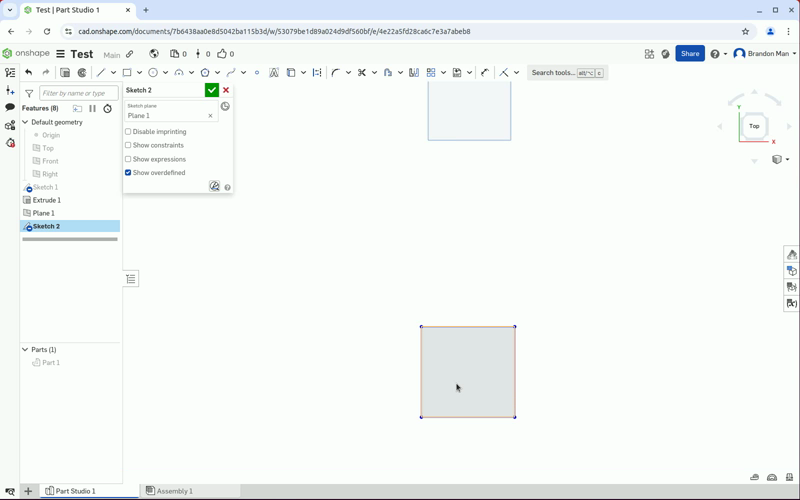
scroll(6)
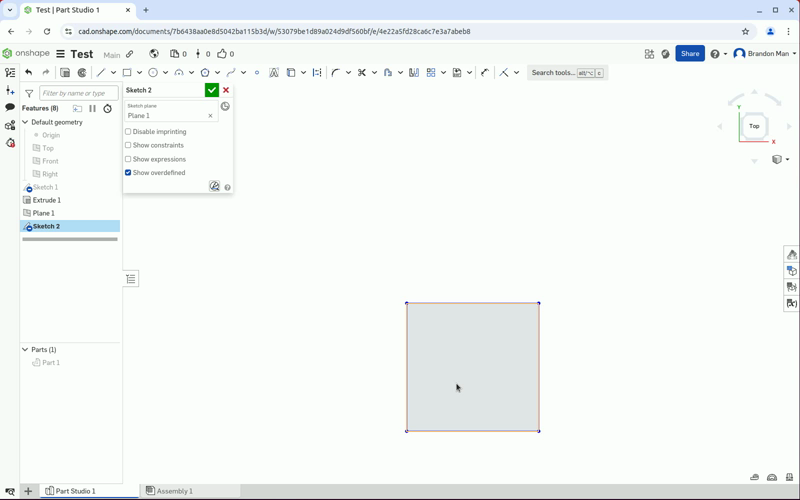
scroll(6)
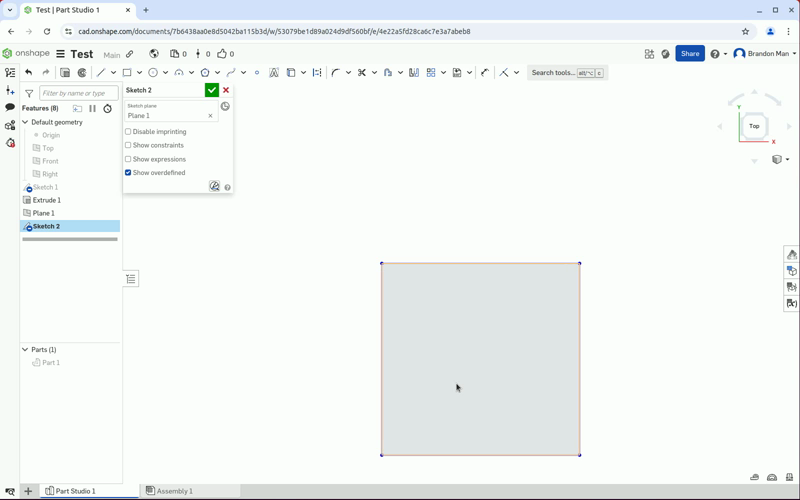
scroll(6)
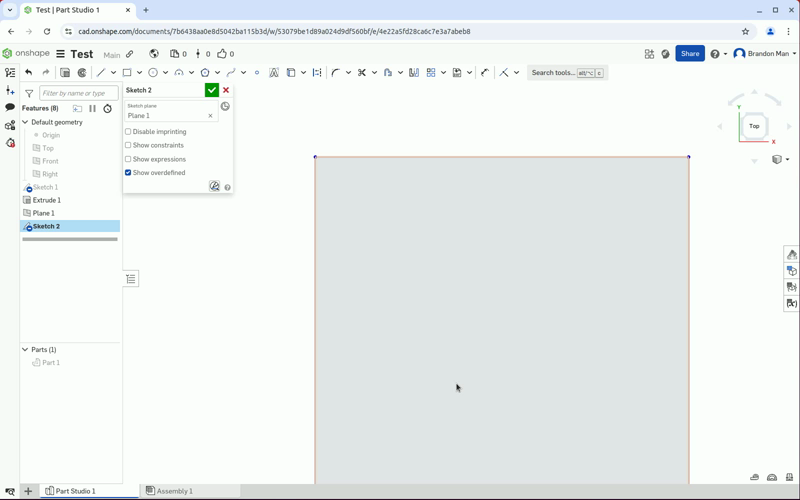
click(456, 383)
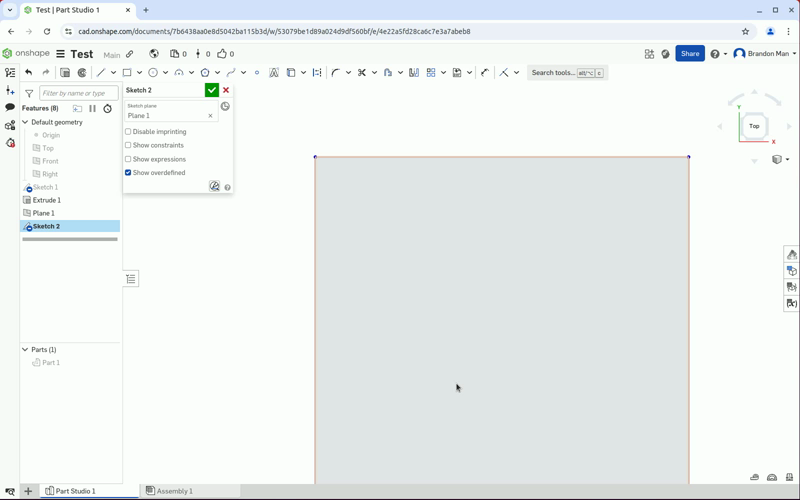
scroll(-6)
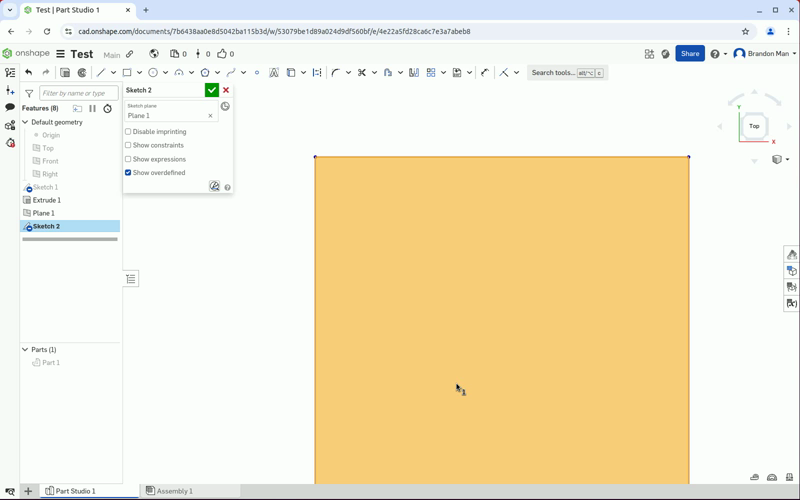
scroll(-6)
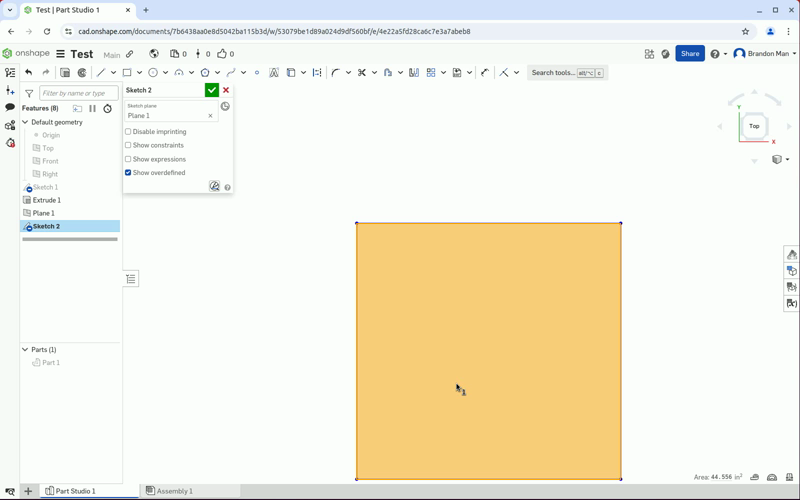
scroll(-6)
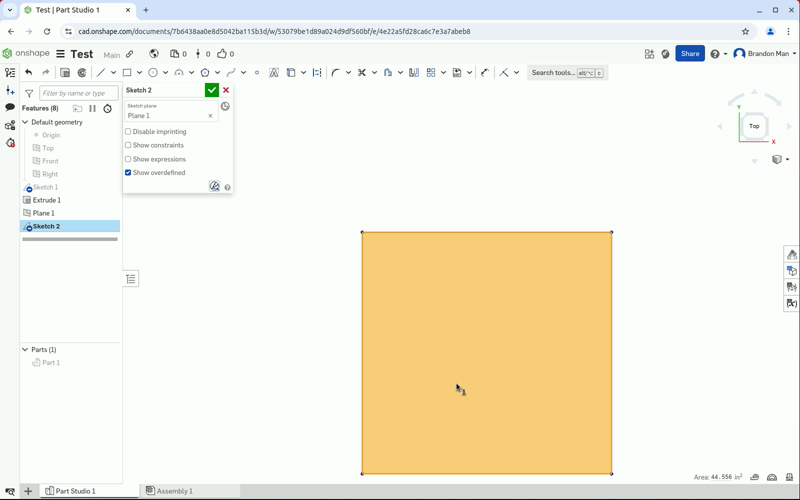
scroll(-6)
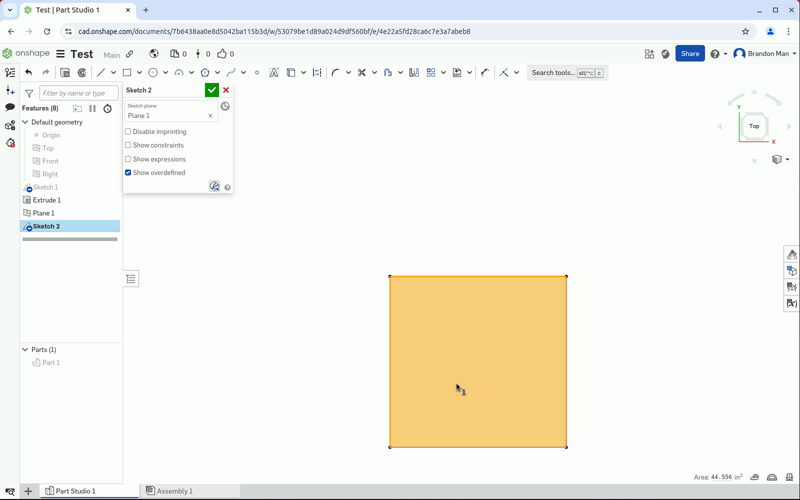
scroll(-6)
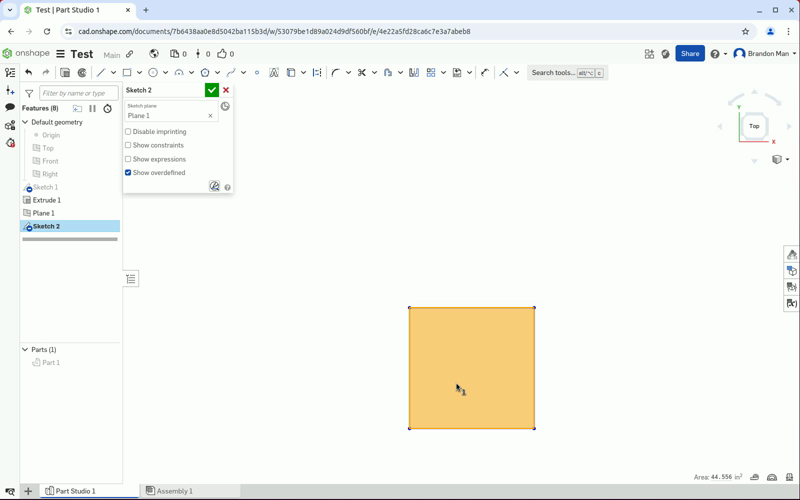
scroll(-6)
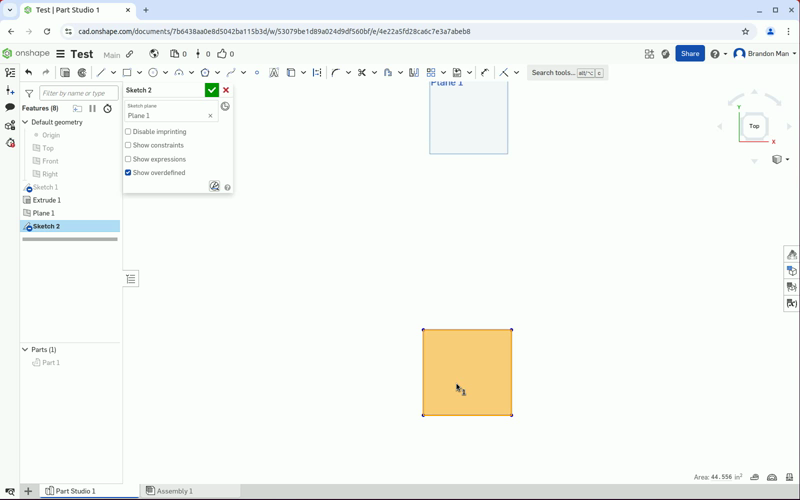
scroll(-6)
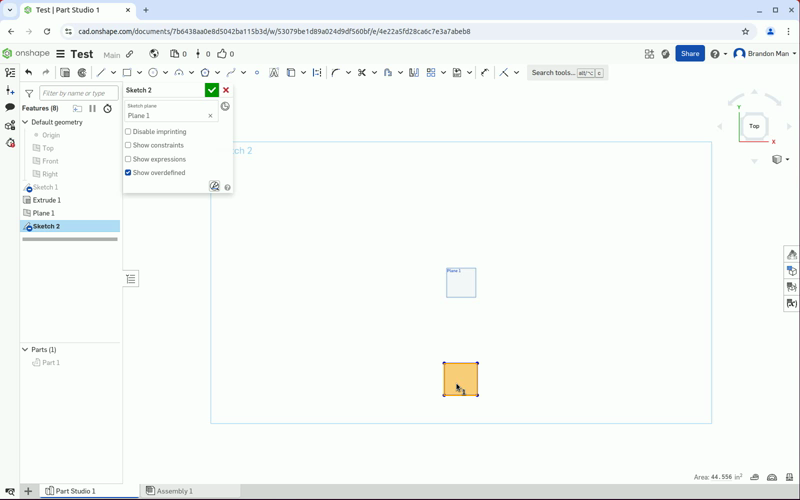
mouse_move(73, 352)
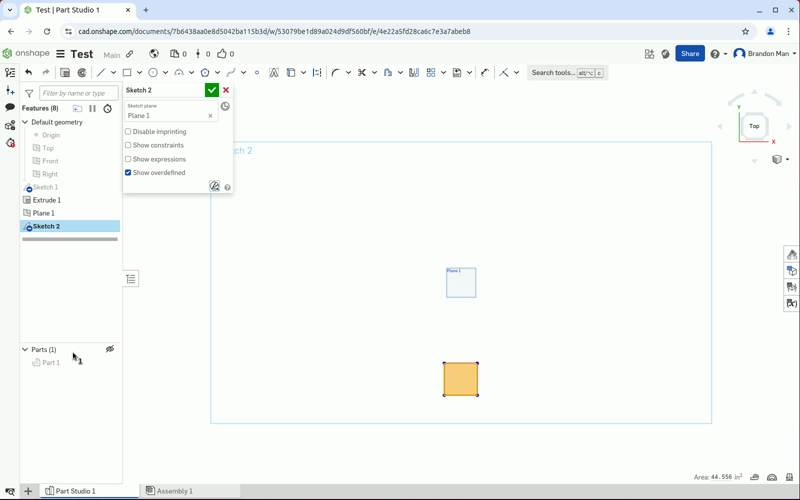
key(shift+y)
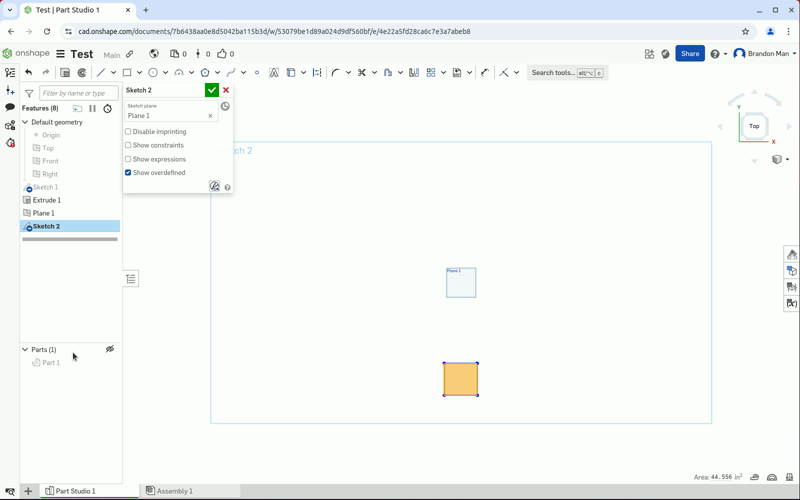
key(shift+e)
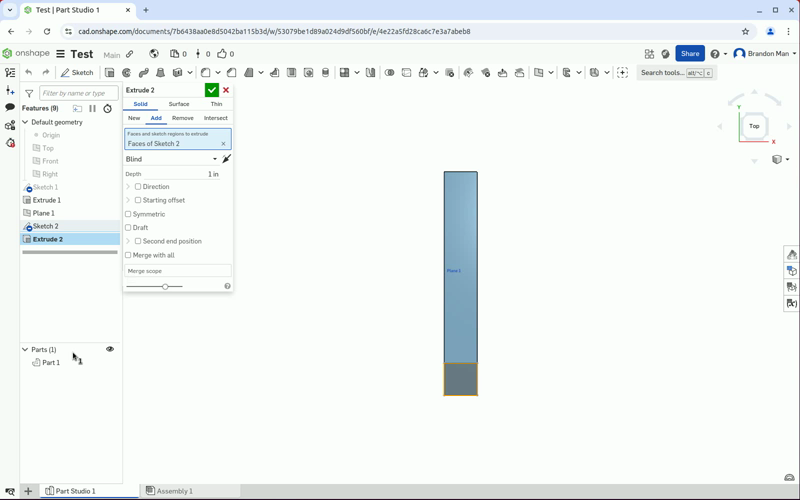
mouse_move(143, 106)
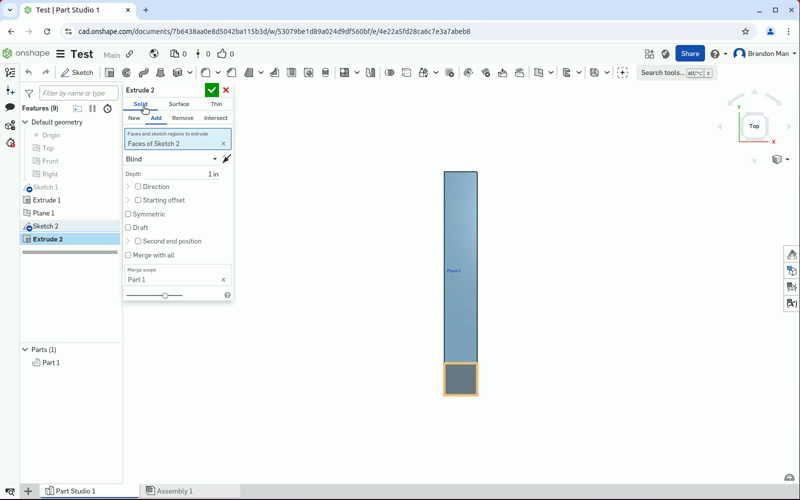
click(143, 106)
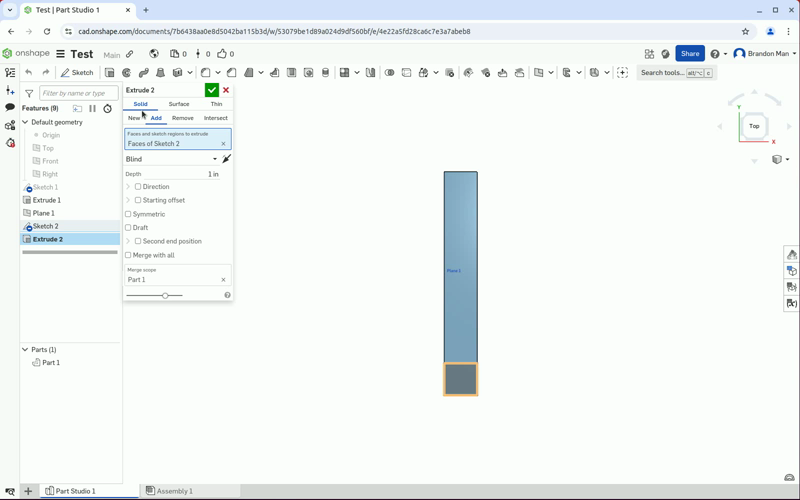
mouse_move(137, 120)
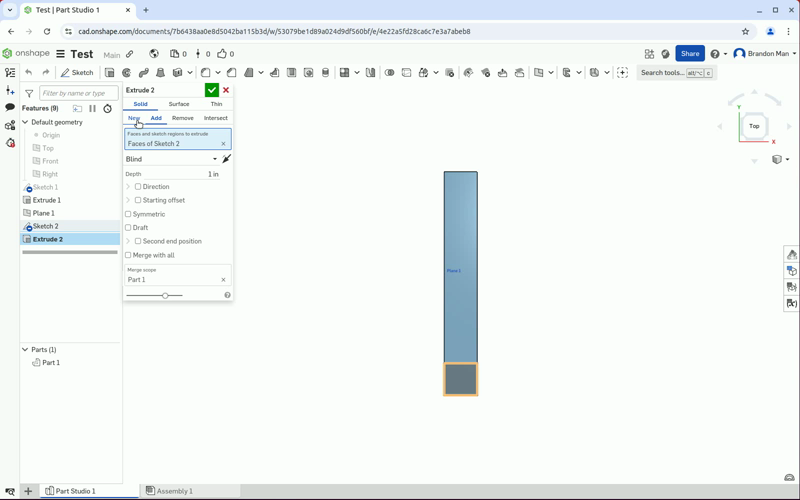
click(137, 120)
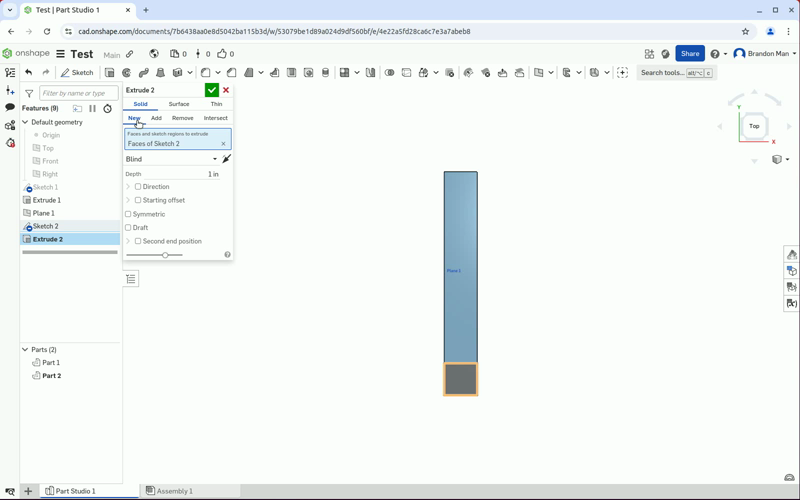
key(tab, 4)
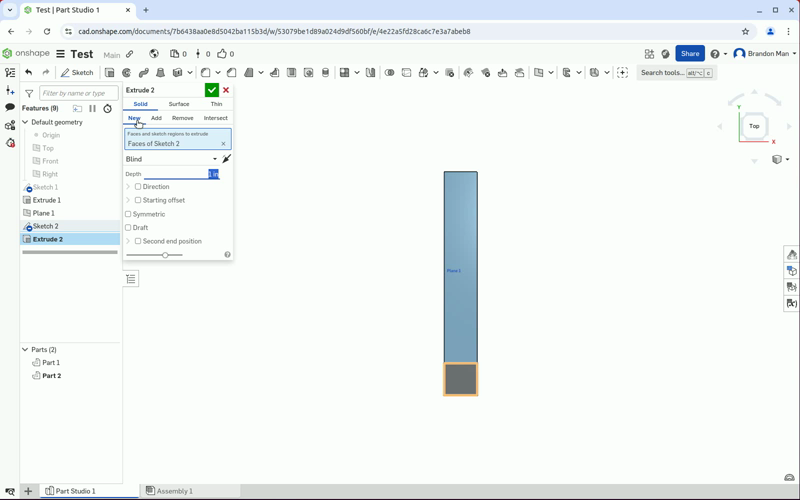
text(0.722)
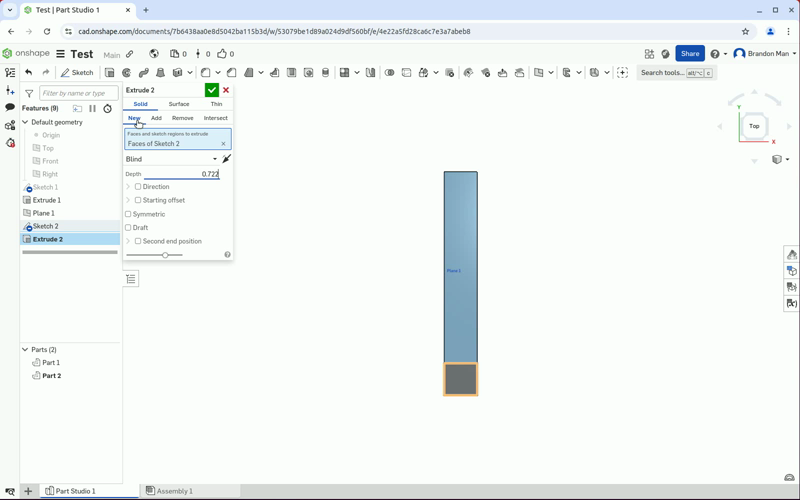
key(enter)
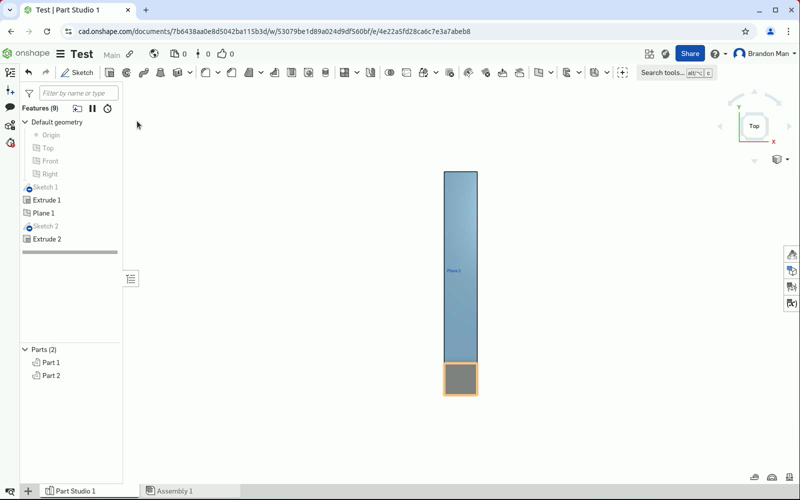
key(shift+h)
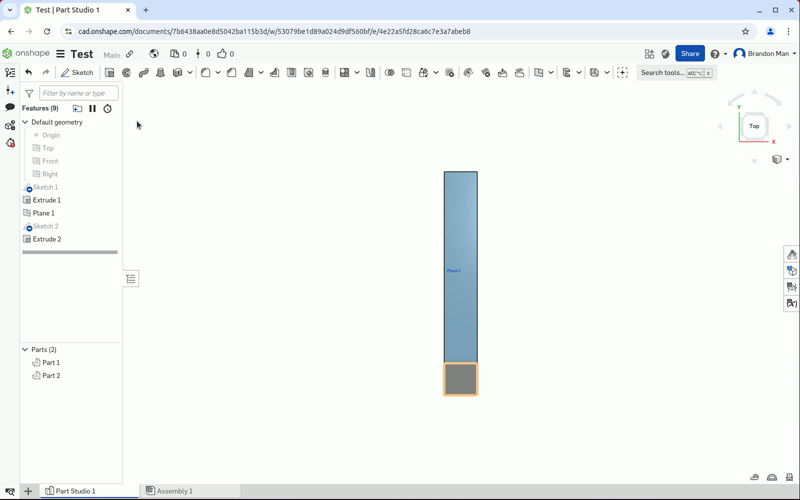
key(shift+h)
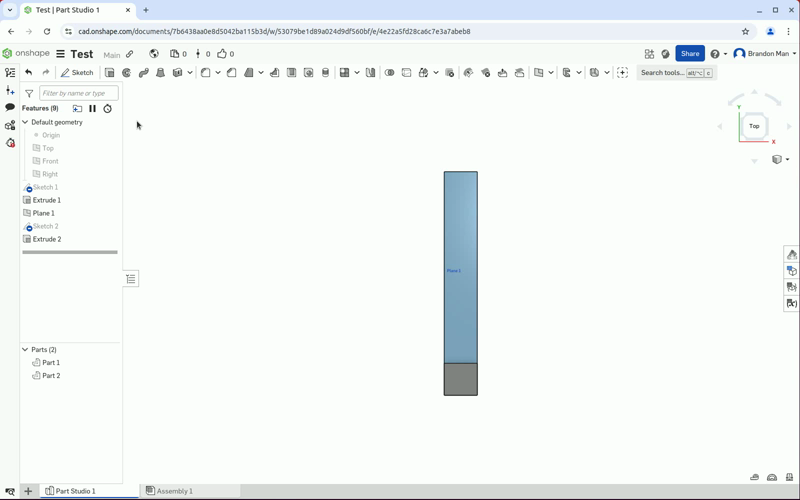
mouse_move(73, 189)
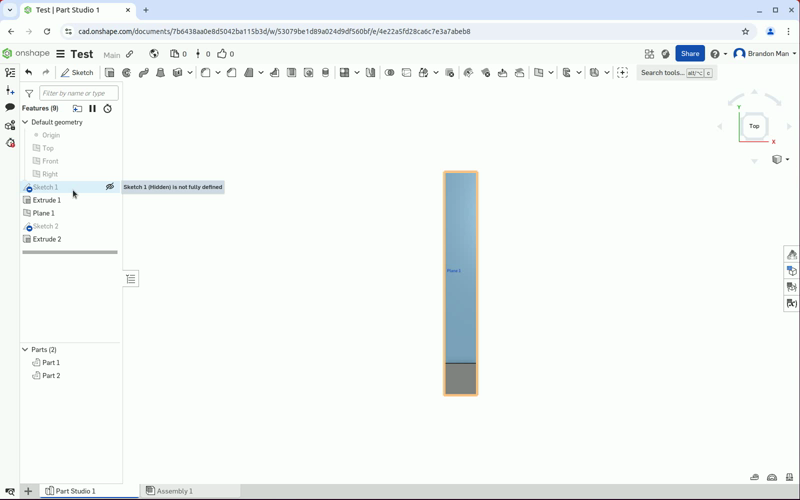
click(73, 189)
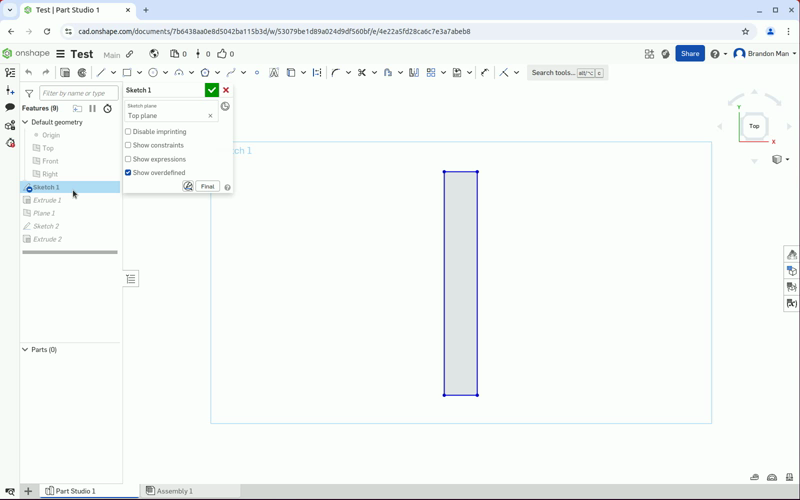
mouse_move(229, 92)
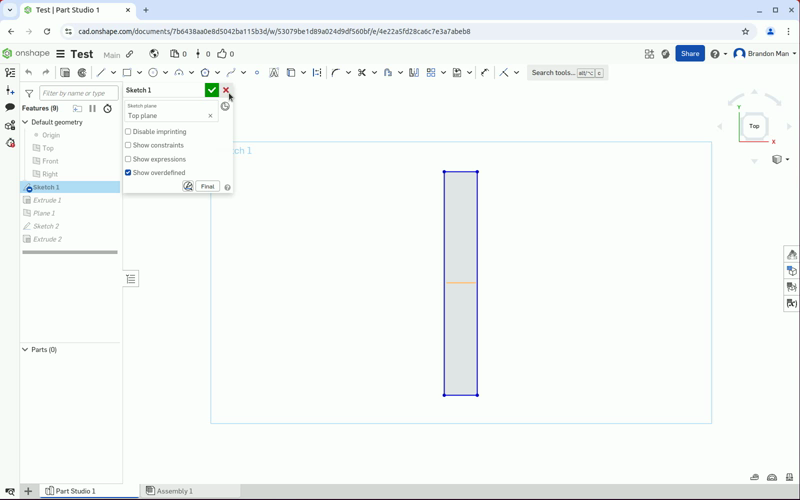
click(229, 92)
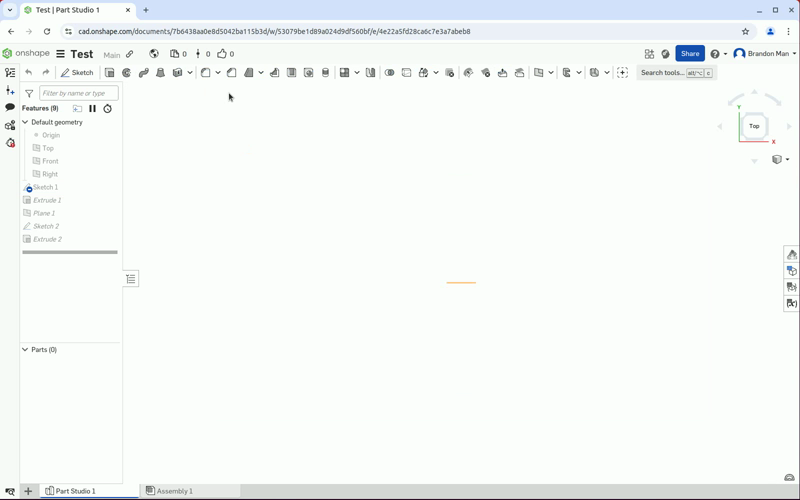
key(shift+s)
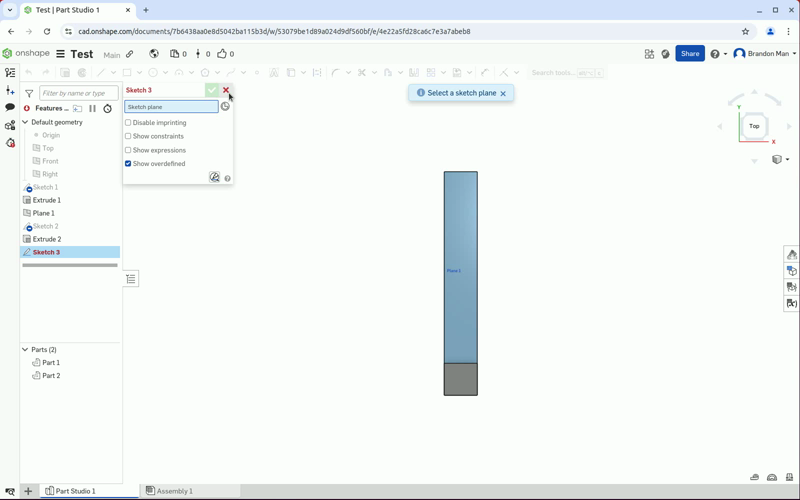
mouse_move(73, 215)
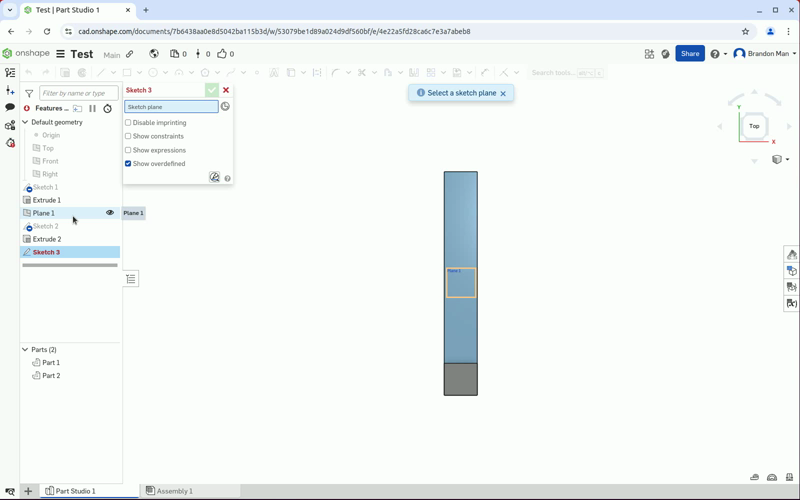
click(73, 215)
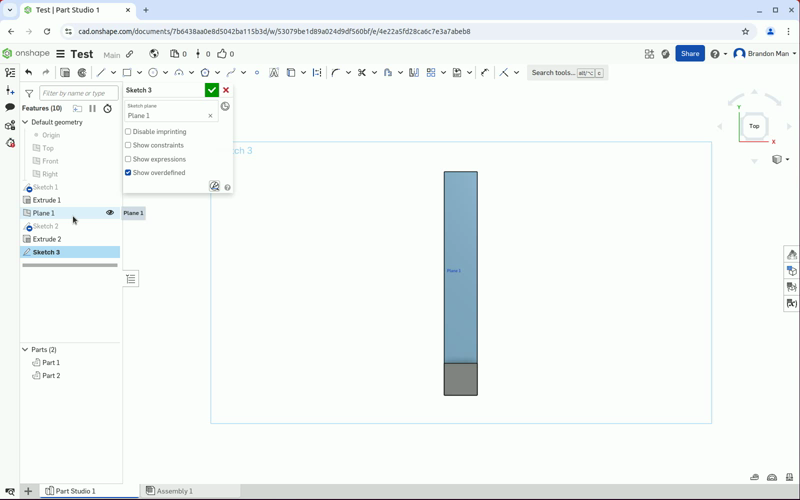
mouse_move(73, 352)
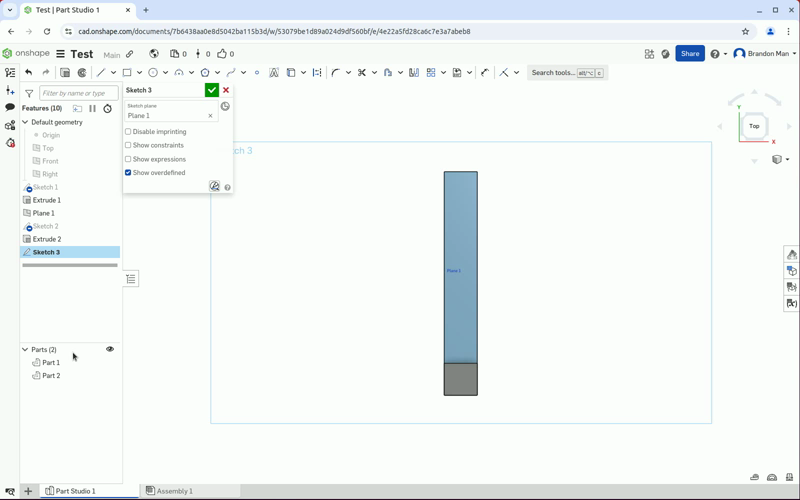
key(y)
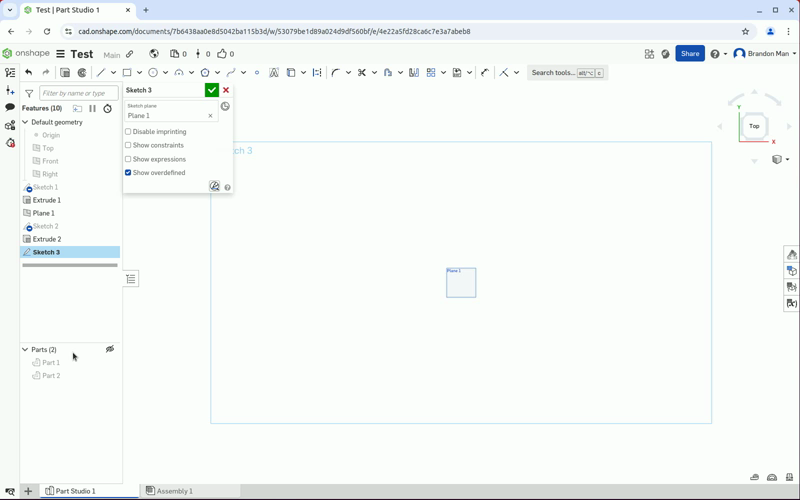
key(l)
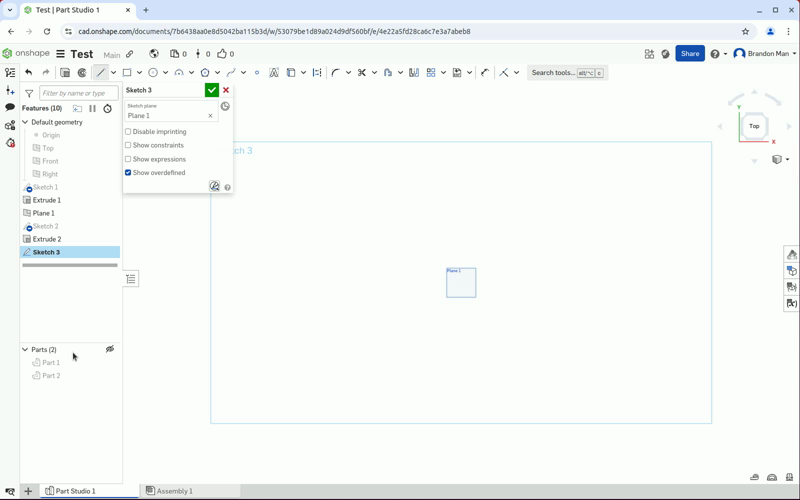
key_down(shift)
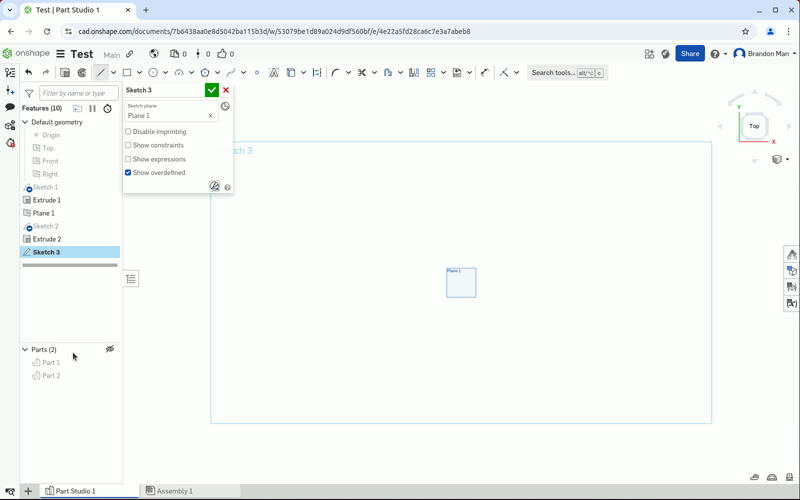
mouse_move(444, 201)
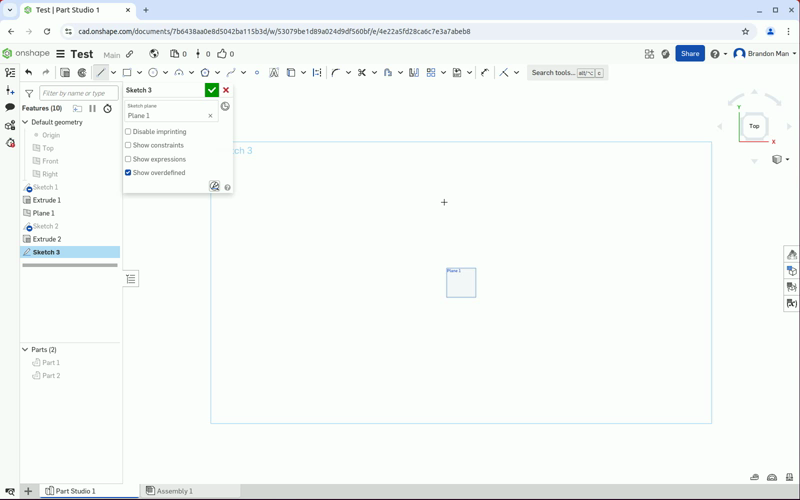
click(444, 201)
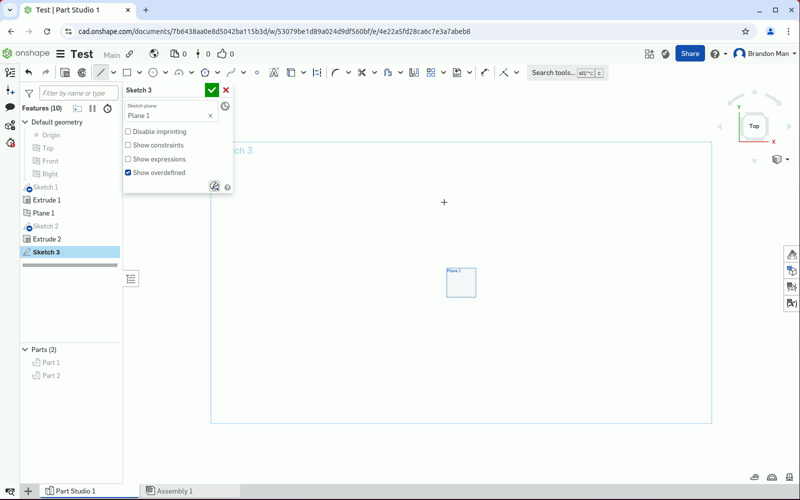
key_up(shift)
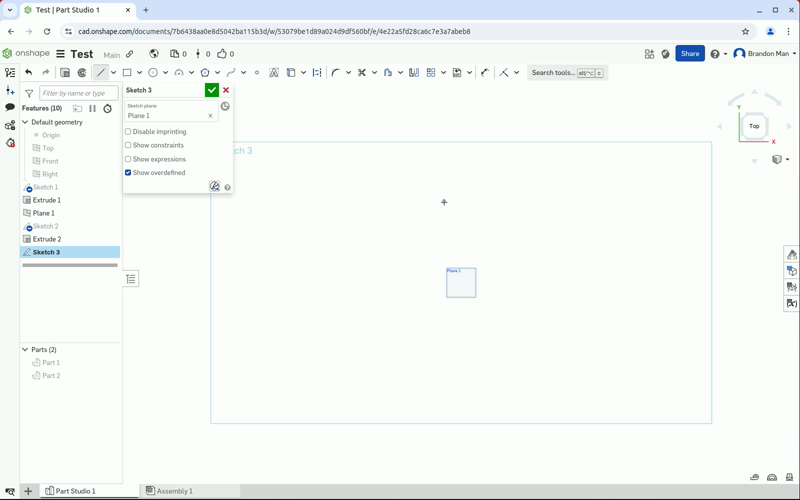
key_down(shift)
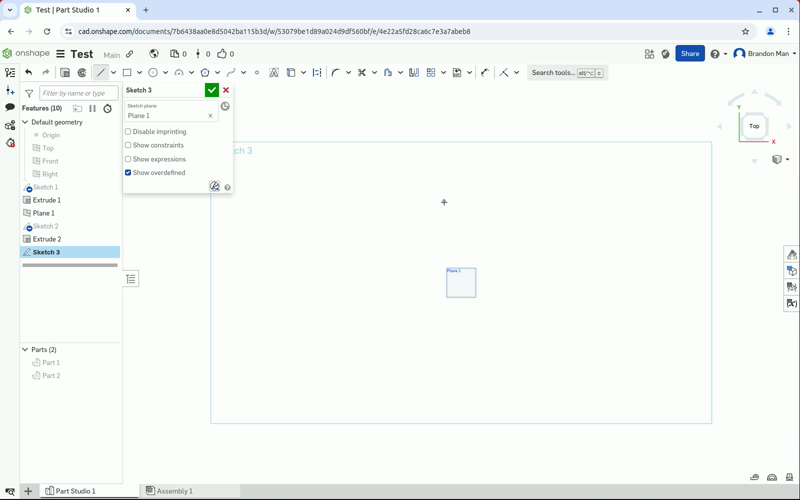
mouse_move(474, 201)
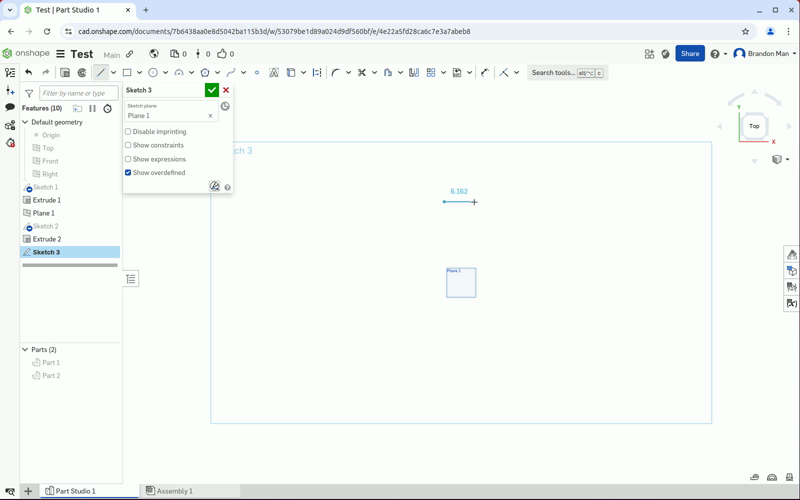
mouse_move(477, 201)
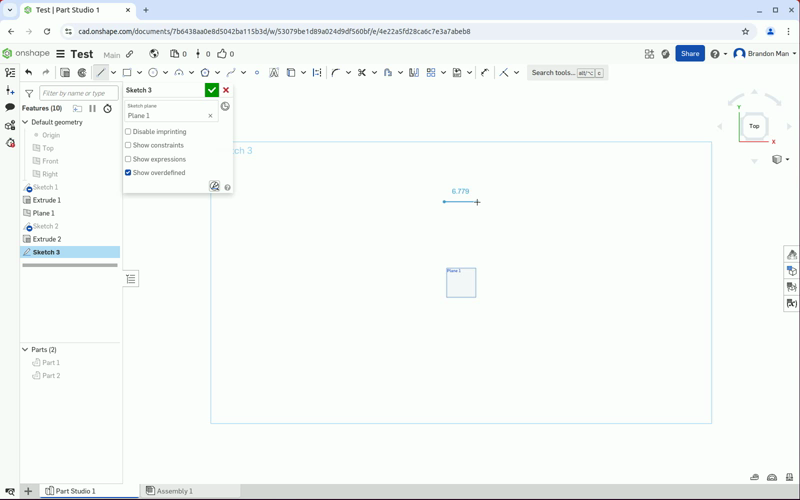
click(477, 201)
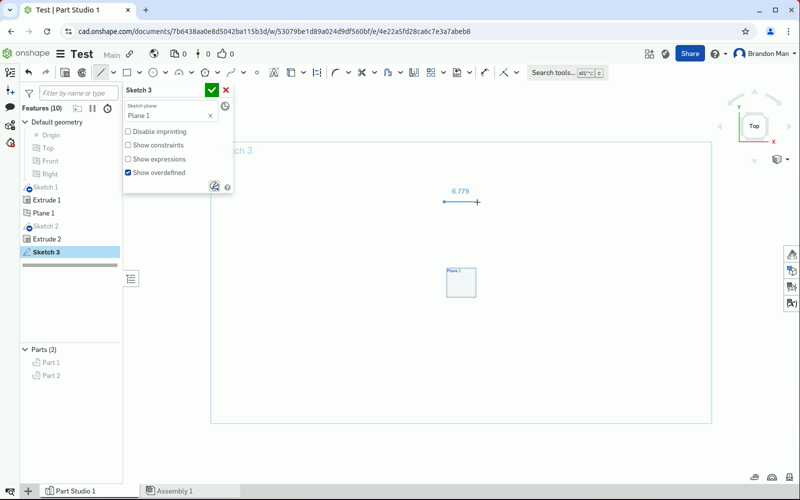
key_up(shift)
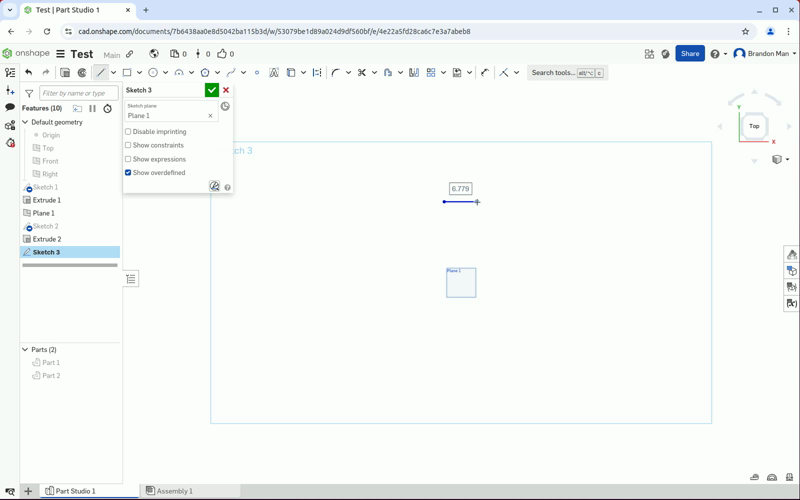
key_down(shift)
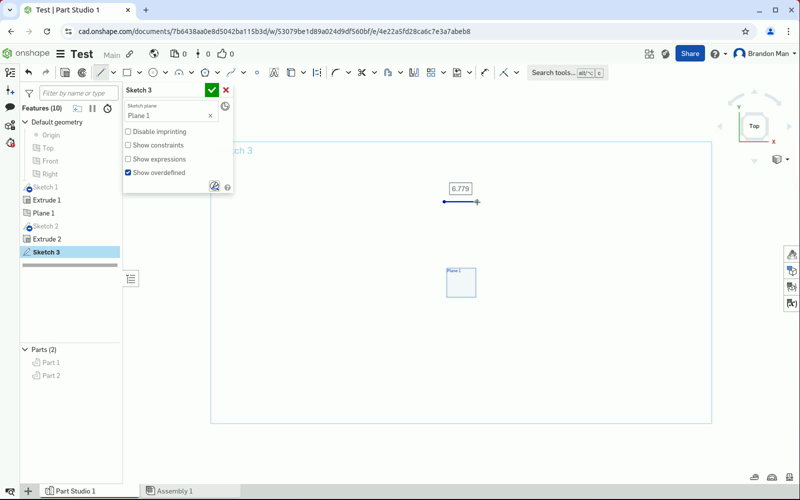
mouse_move(507, 201)
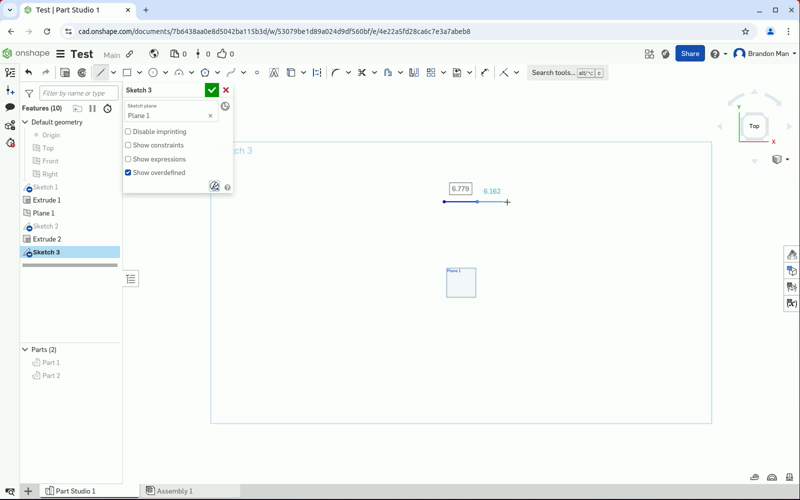
mouse_move(477, 169)
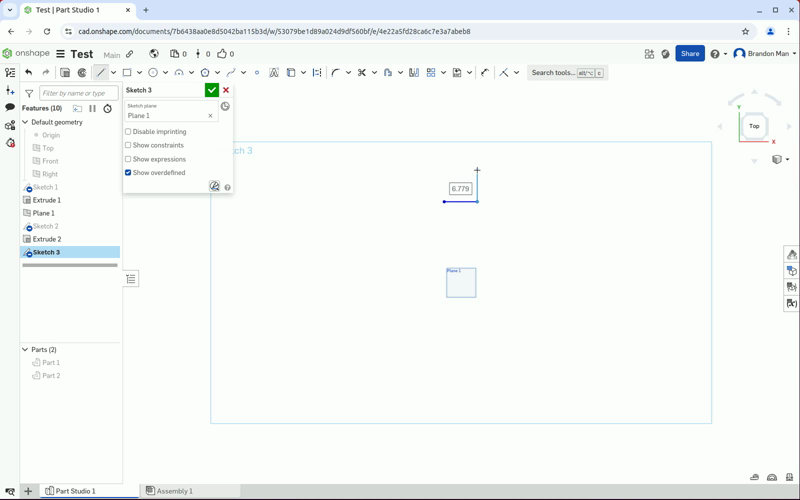
click(477, 169)
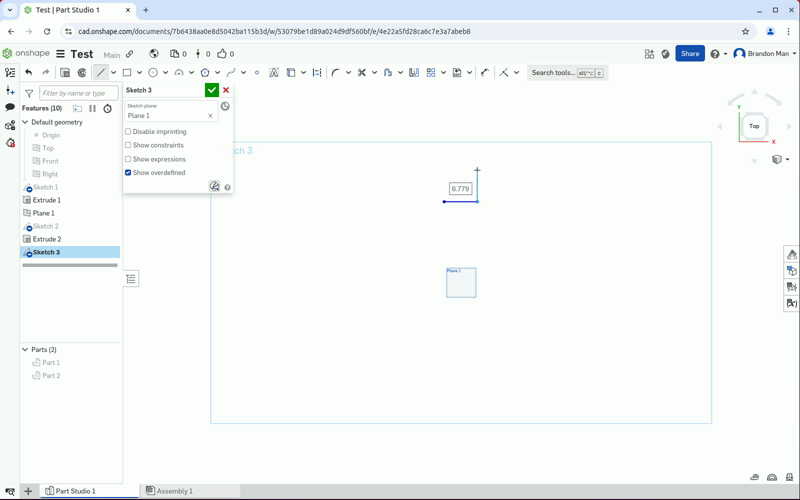
key_up(shift)
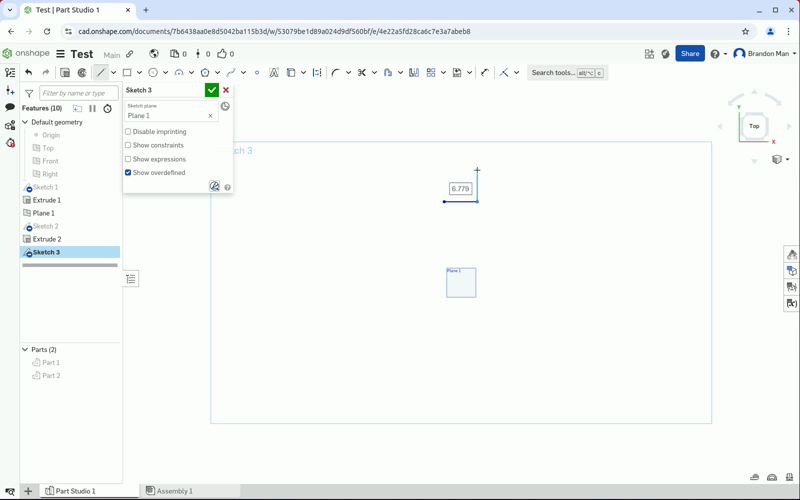
key_down(shift)
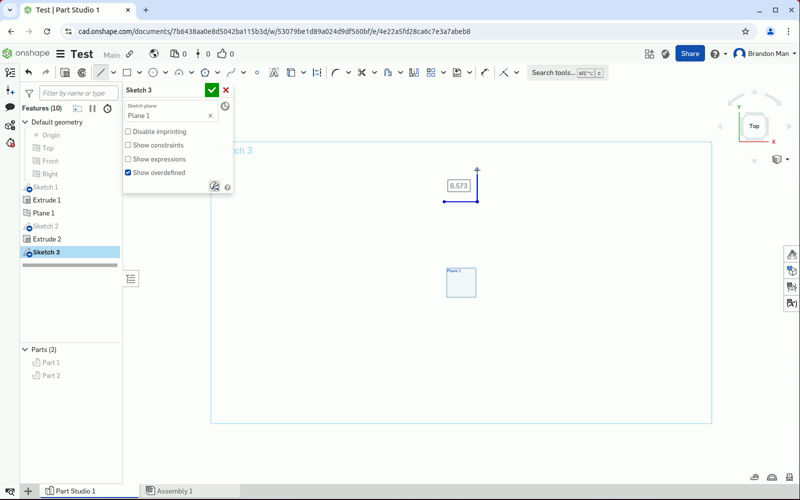
mouse_move(507, 169)
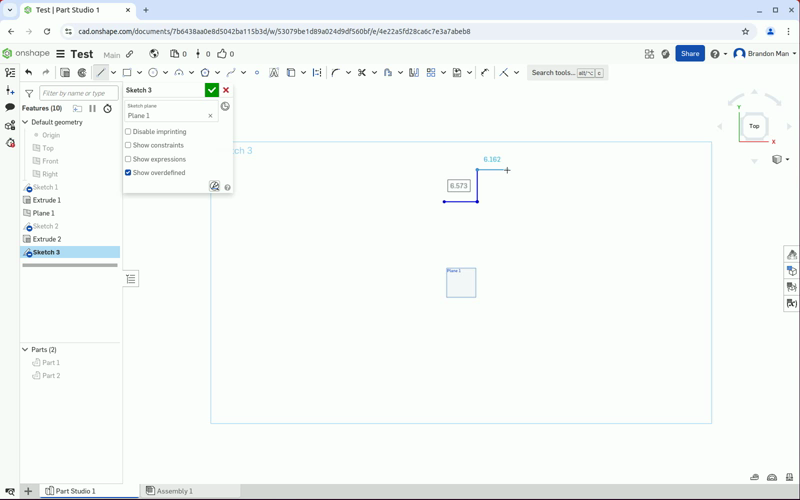
mouse_move(444, 169)
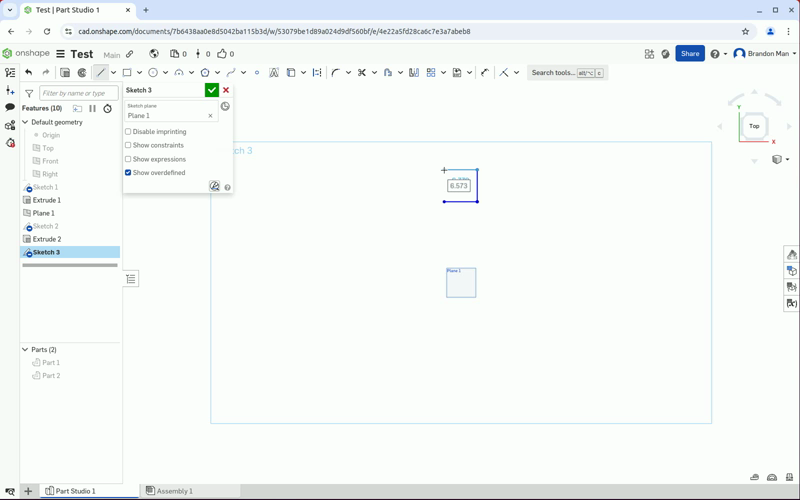
click(444, 169)
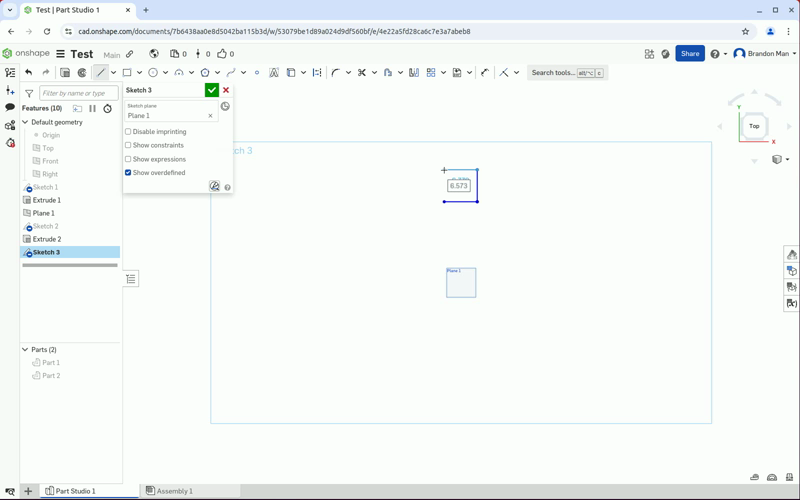
key_up(shift)
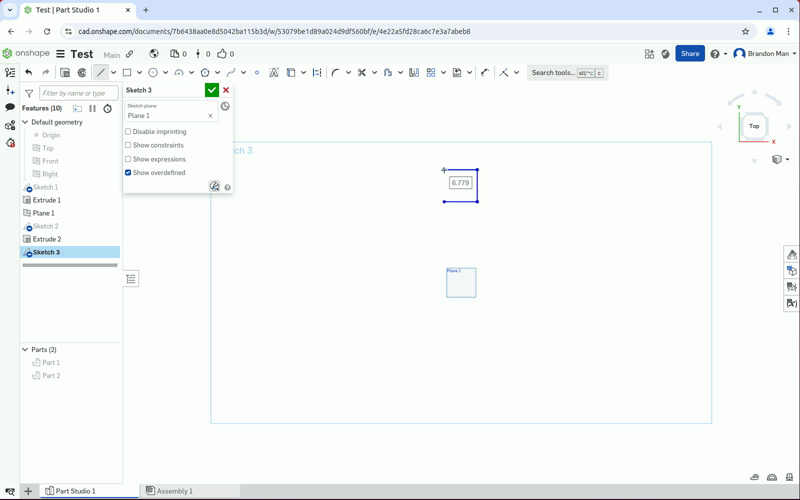
mouse_move(474, 169)
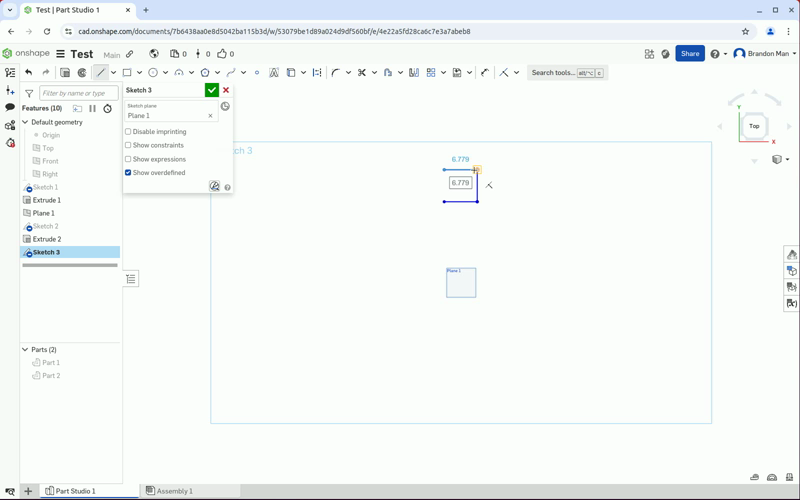
key_down(shift)
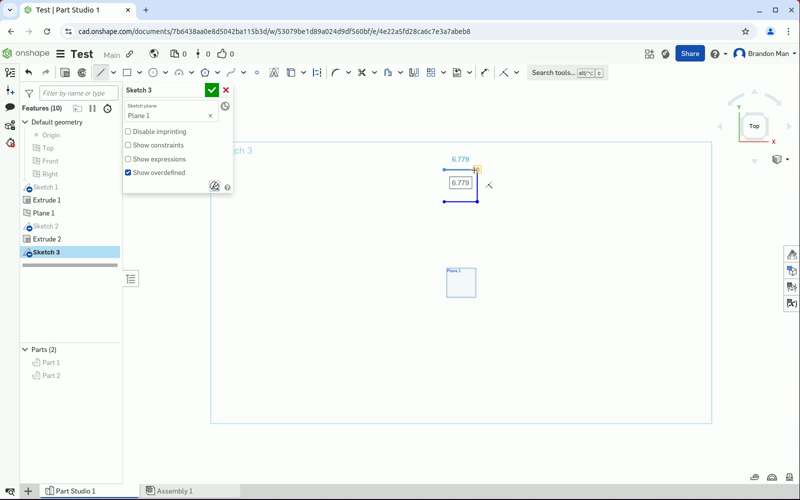
mouse_move(444, 201)
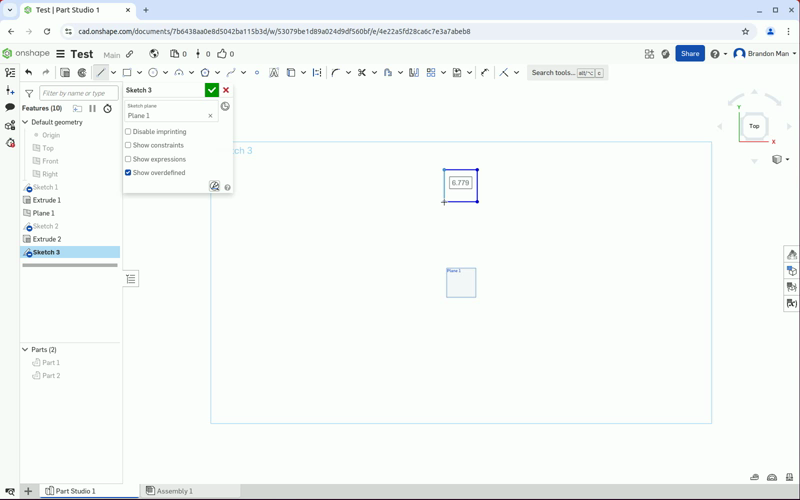
key_up(shift)
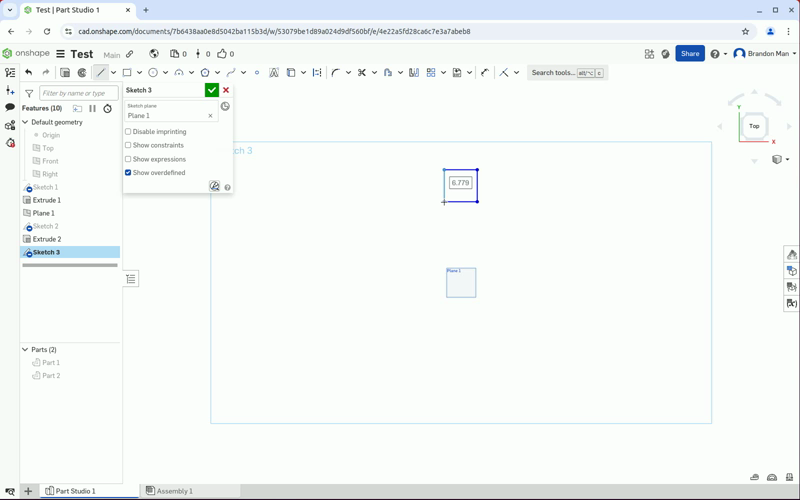
click(444, 201)
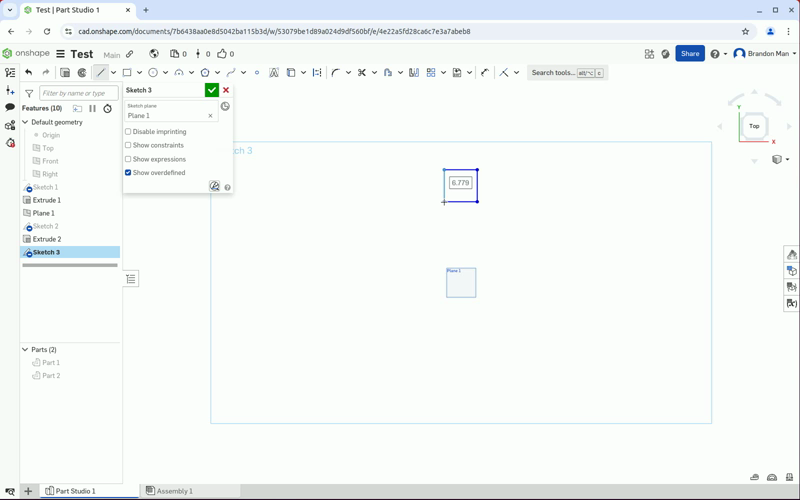
key(esc)
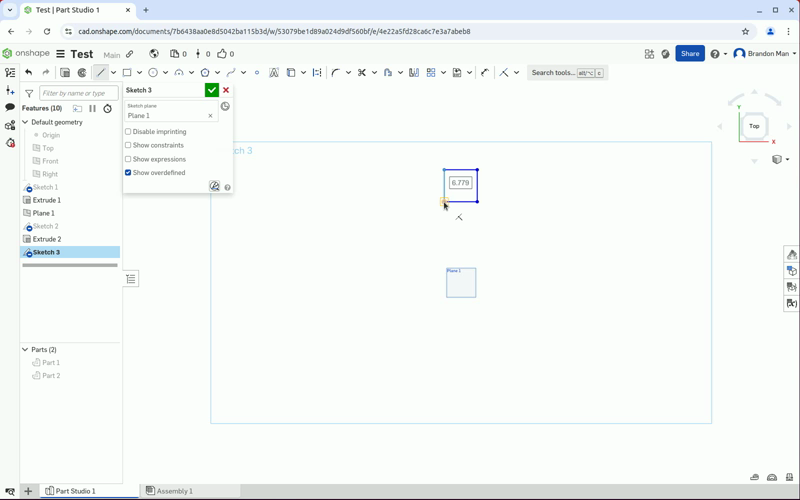
mouse_move(454, 174)
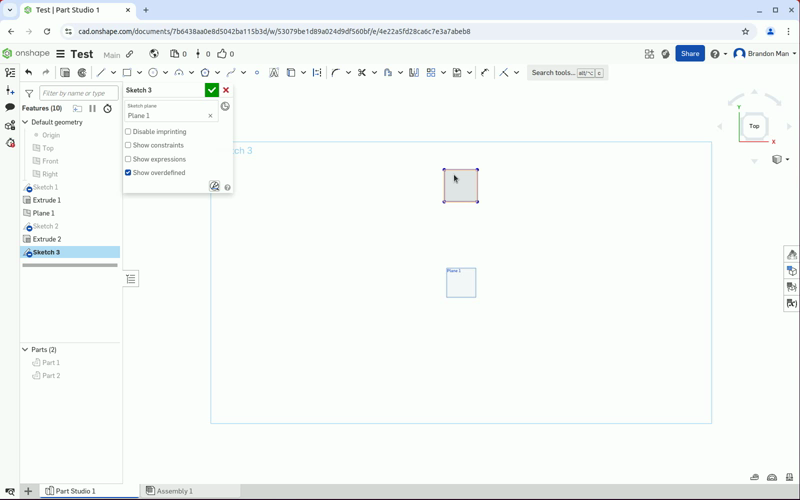
scroll(6)
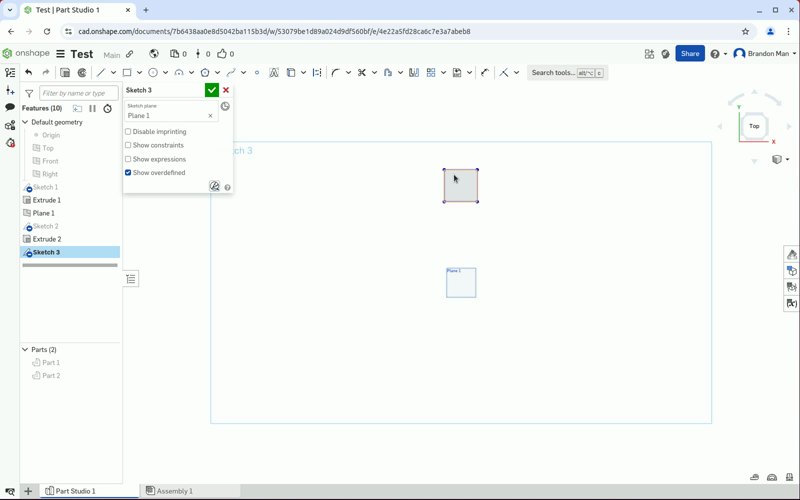
scroll(6)
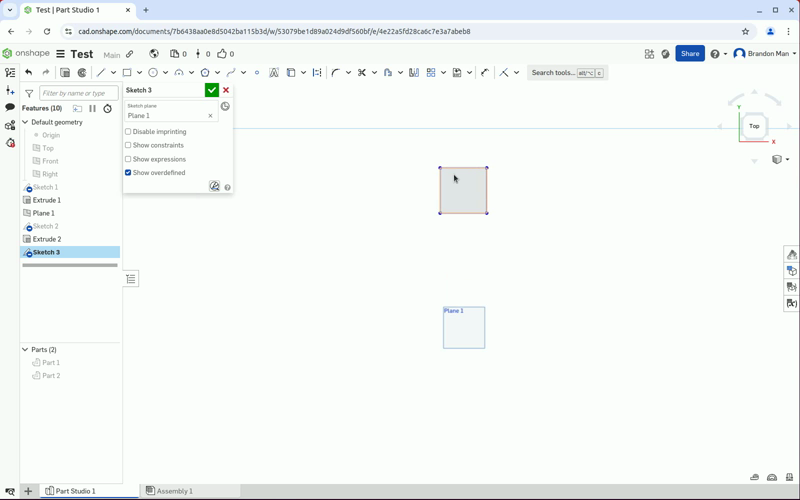
scroll(6)
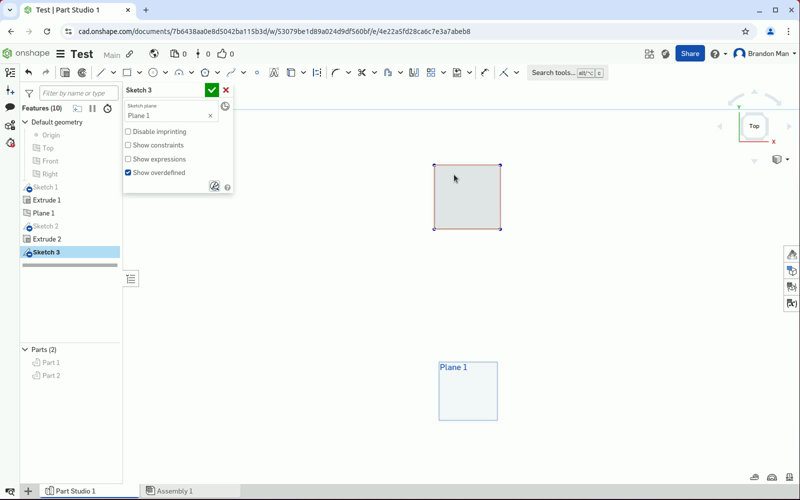
scroll(6)
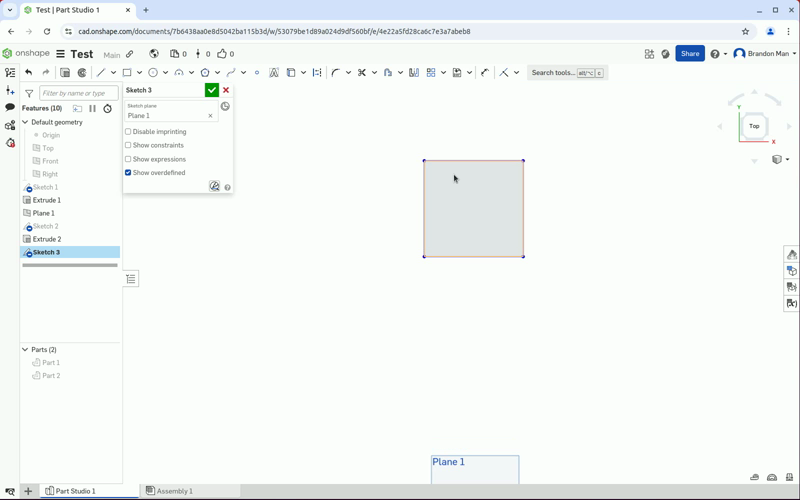
scroll(6)
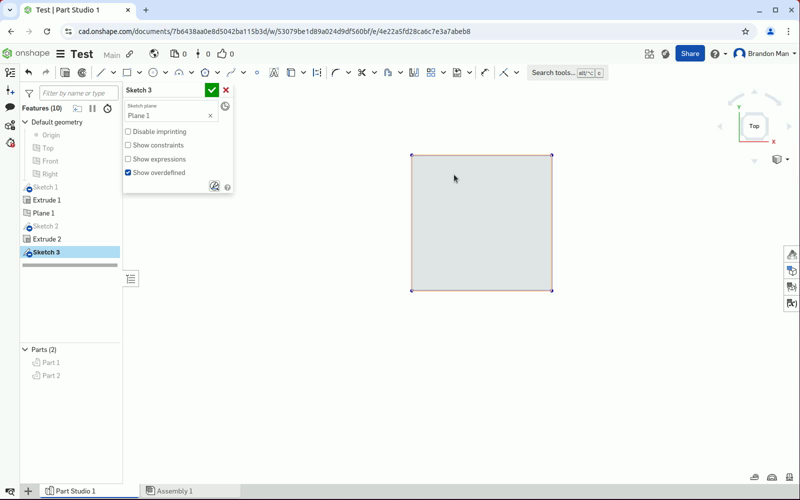
scroll(6)
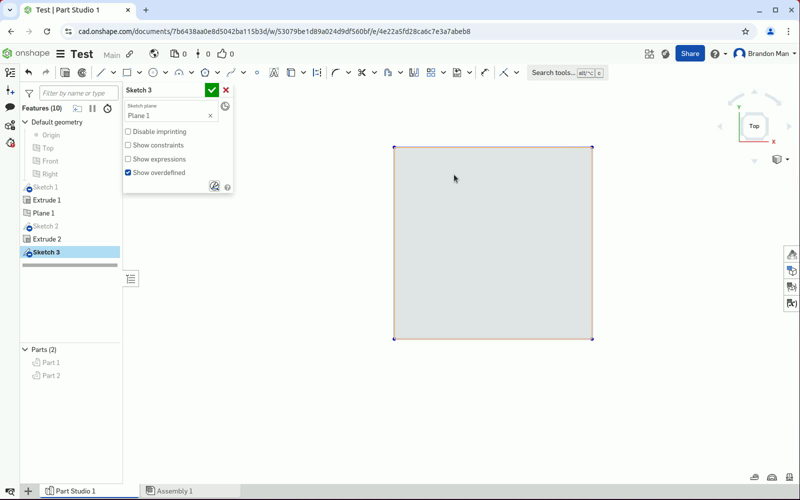
scroll(6)
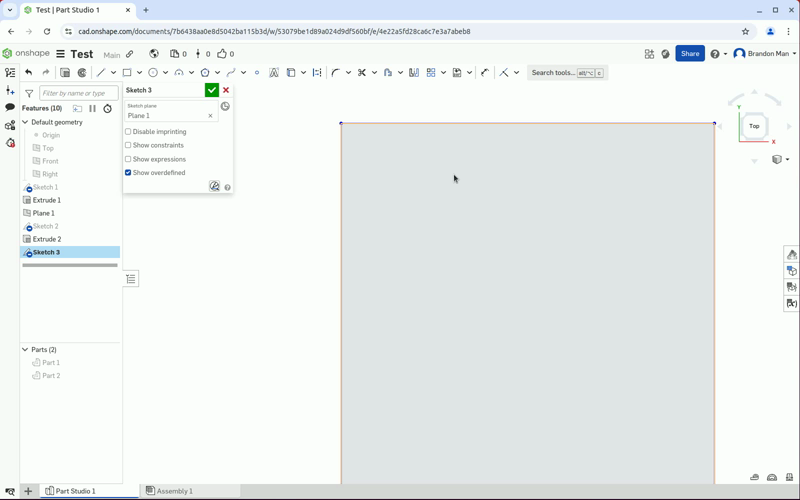
click(454, 174)
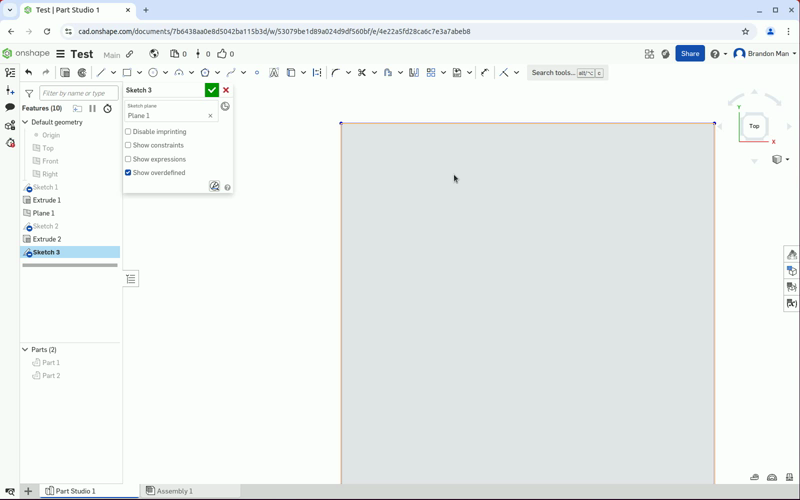
scroll(-6)
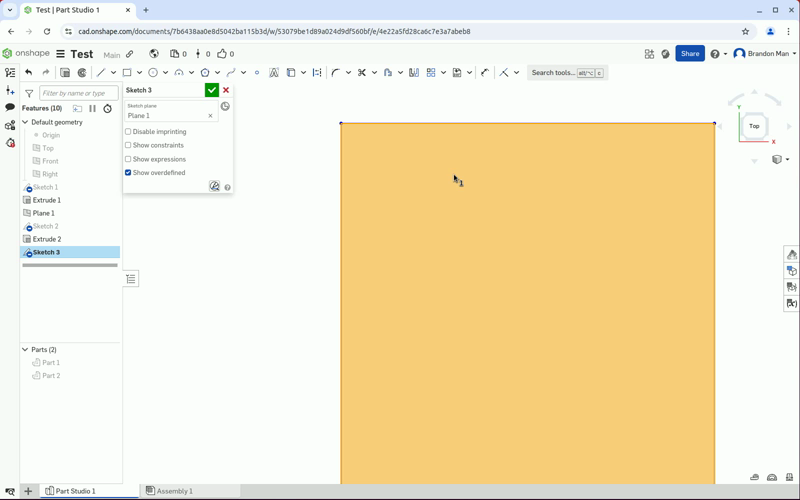
scroll(-6)
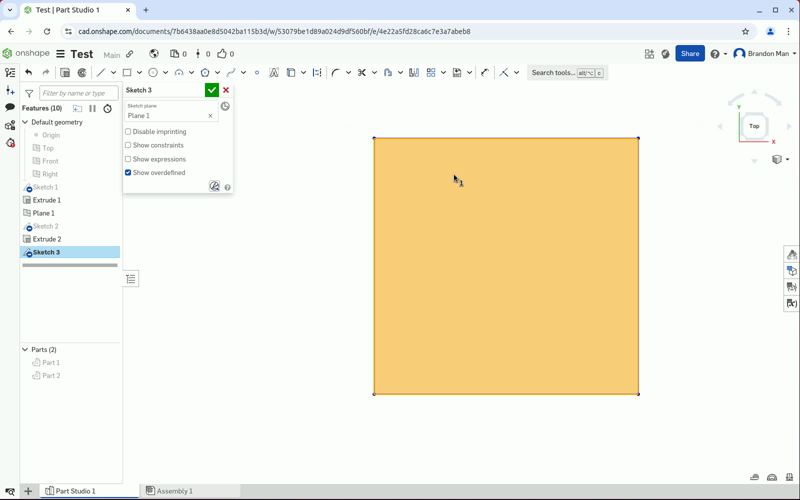
scroll(-6)
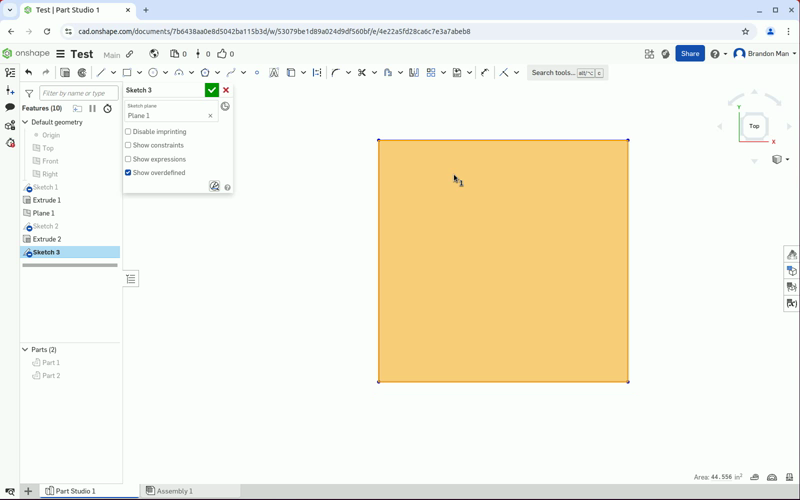
scroll(-6)
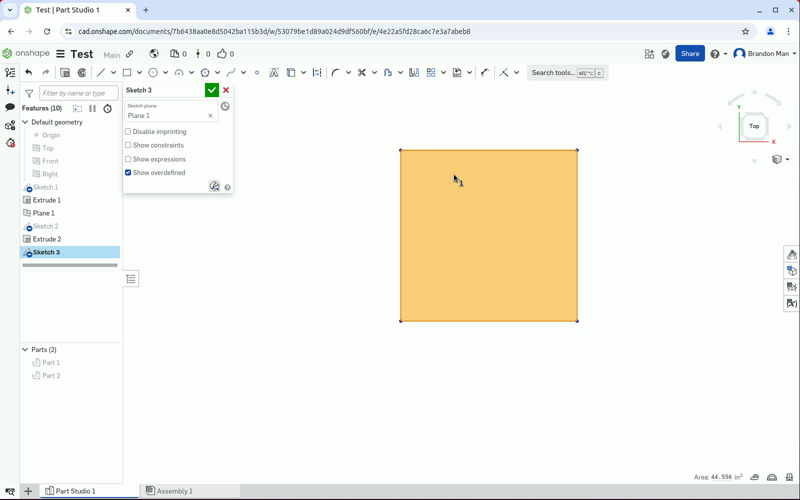
scroll(-6)
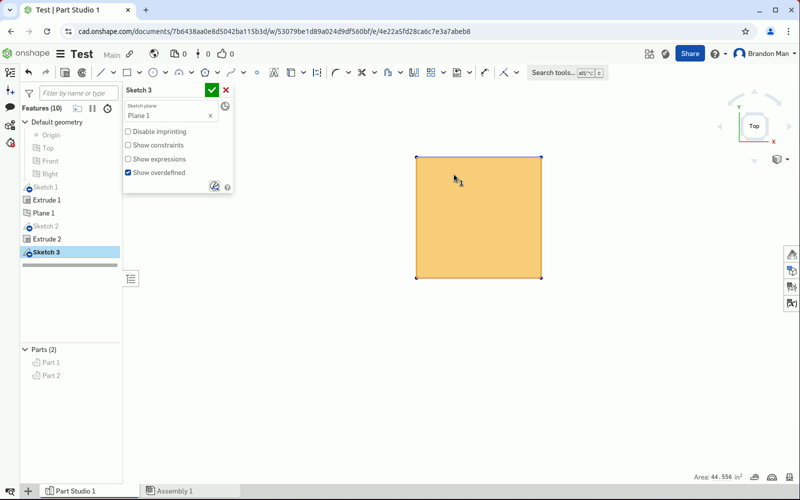
scroll(-6)
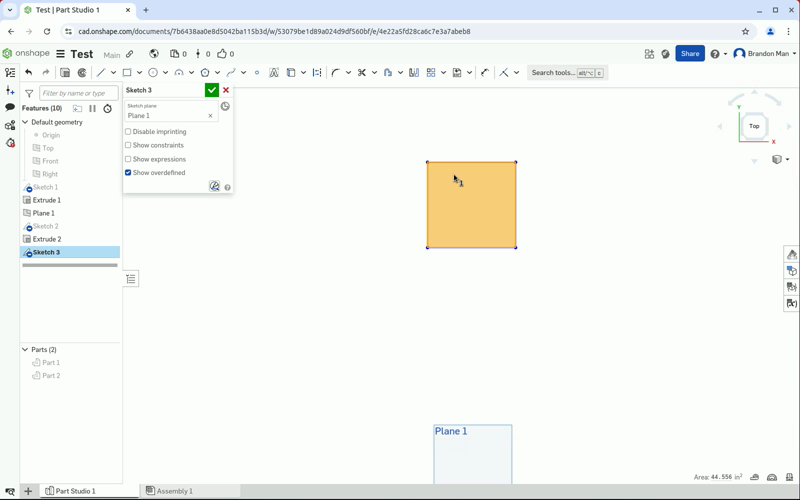
scroll(-6)
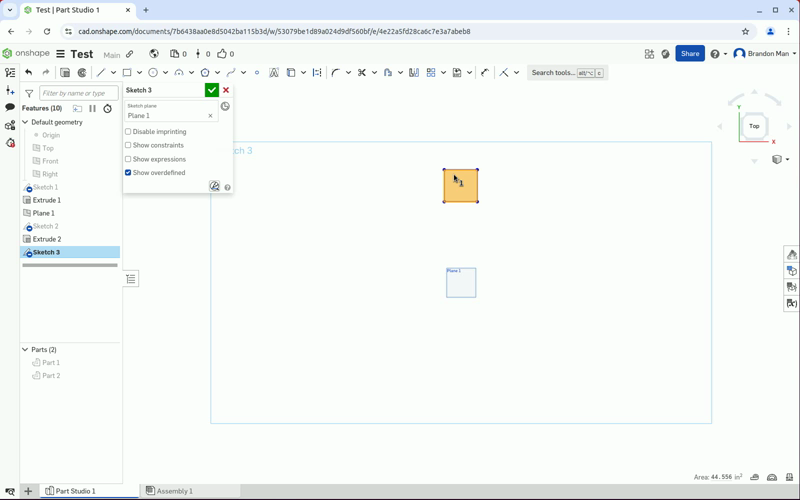
mouse_move(73, 352)
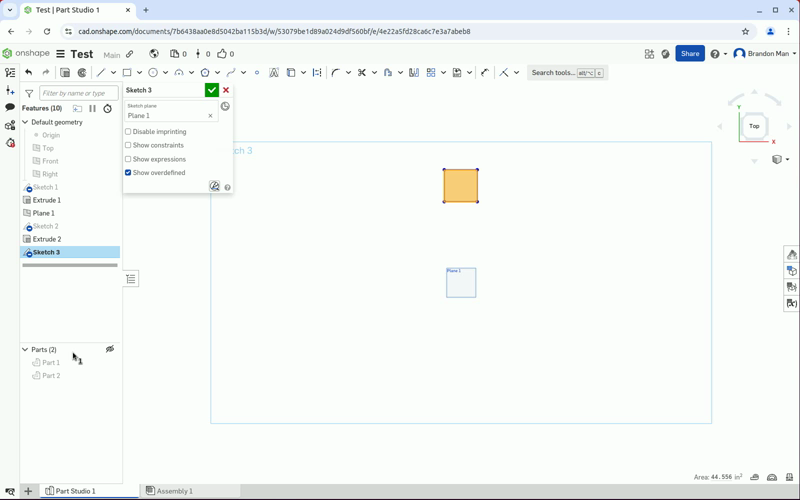
key(shift+y)
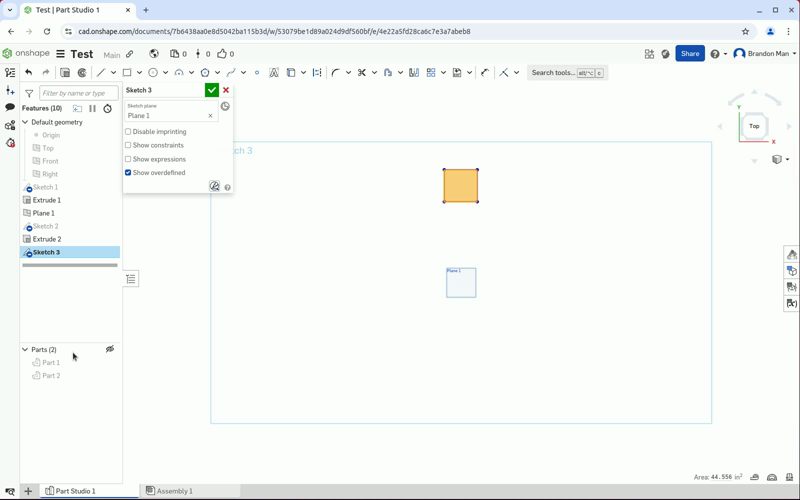
key(shift+e)
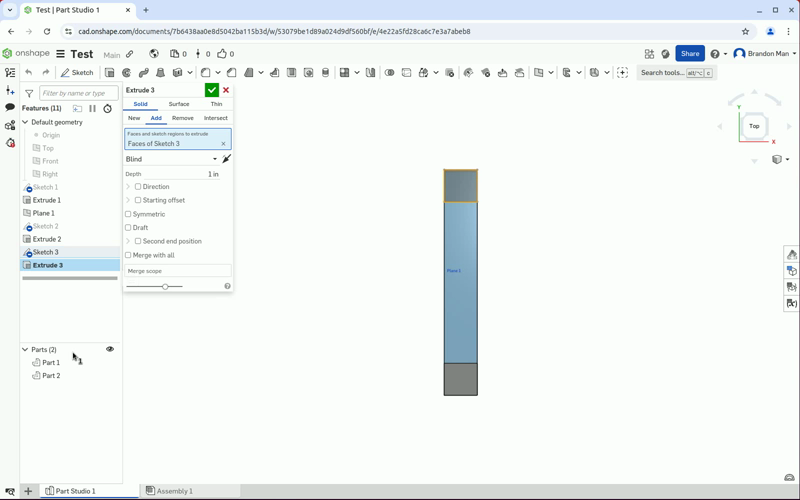
mouse_move(143, 106)
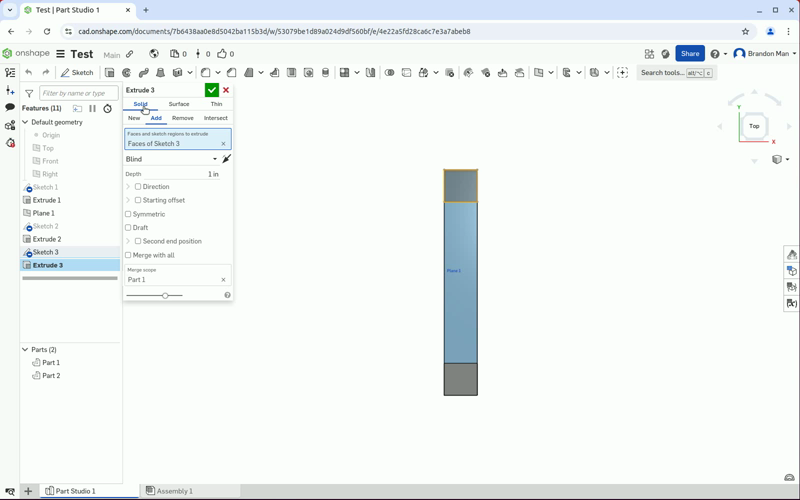
click(143, 106)
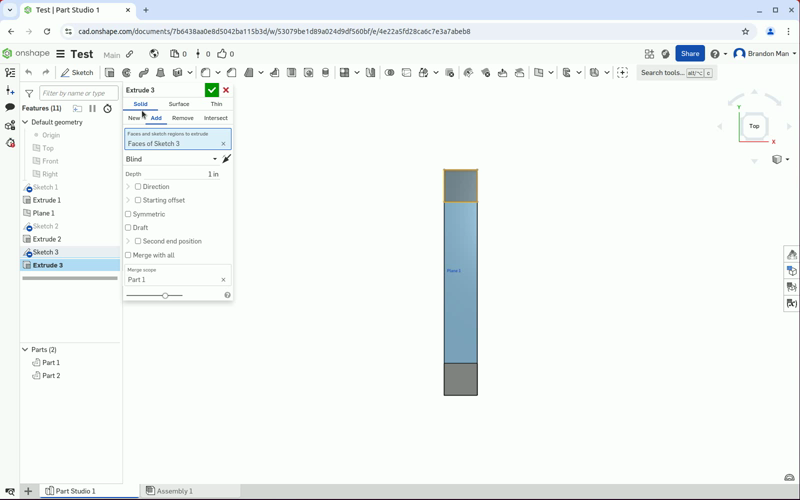
mouse_move(137, 120)
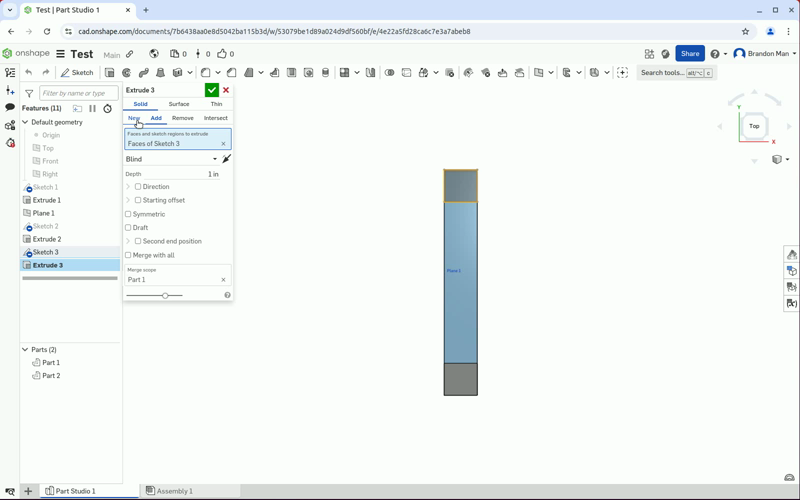
click(137, 120)
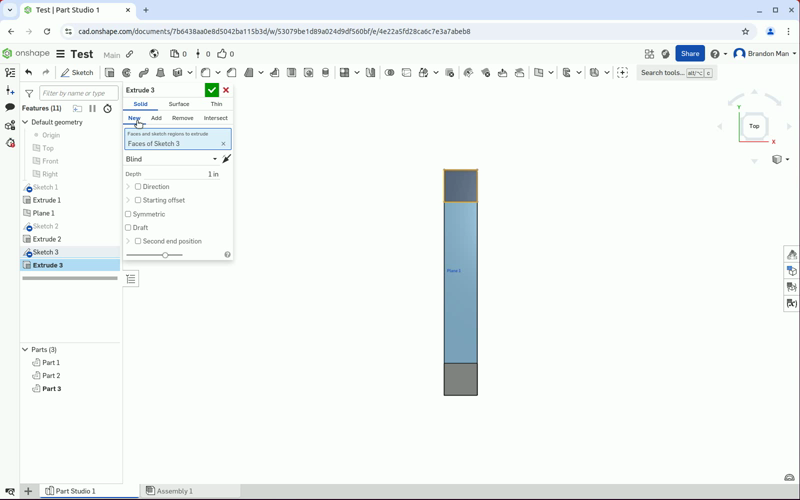
key(tab, 4)
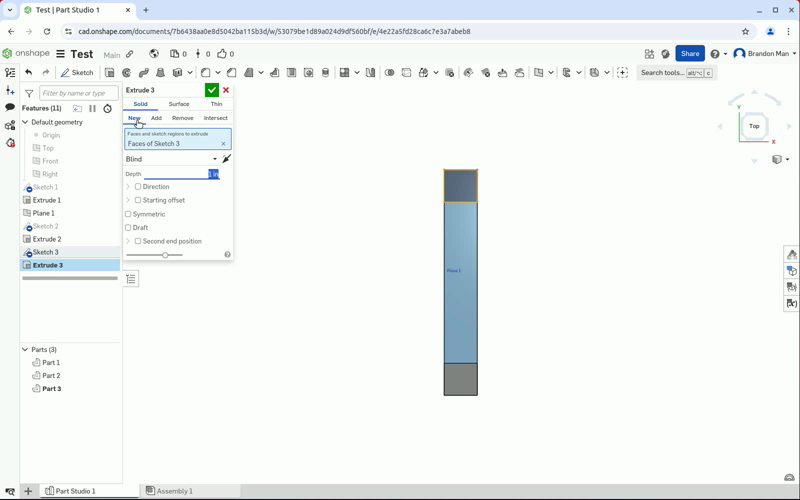
text(0.722)
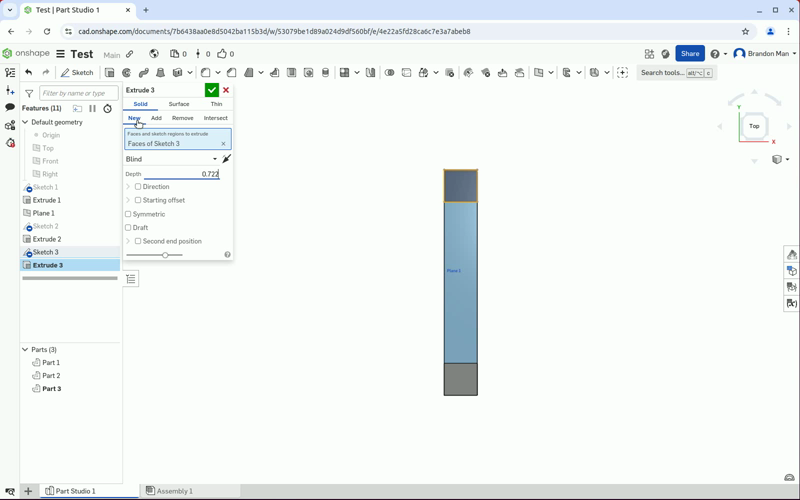
key(enter)
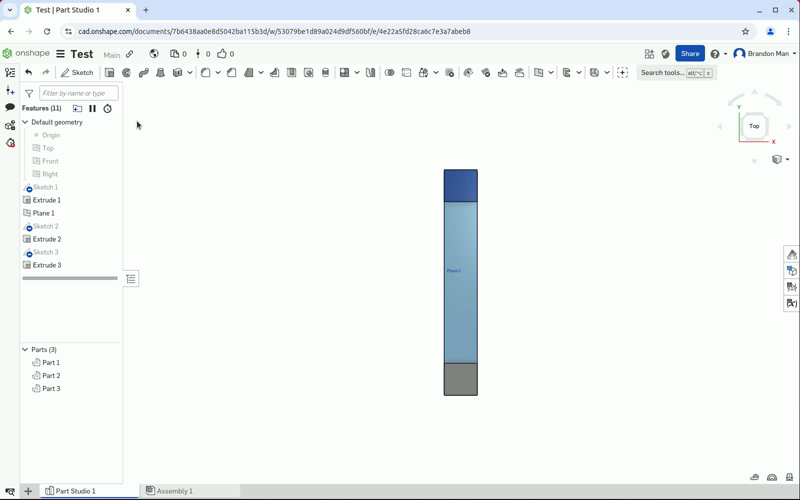
key(shift+h)
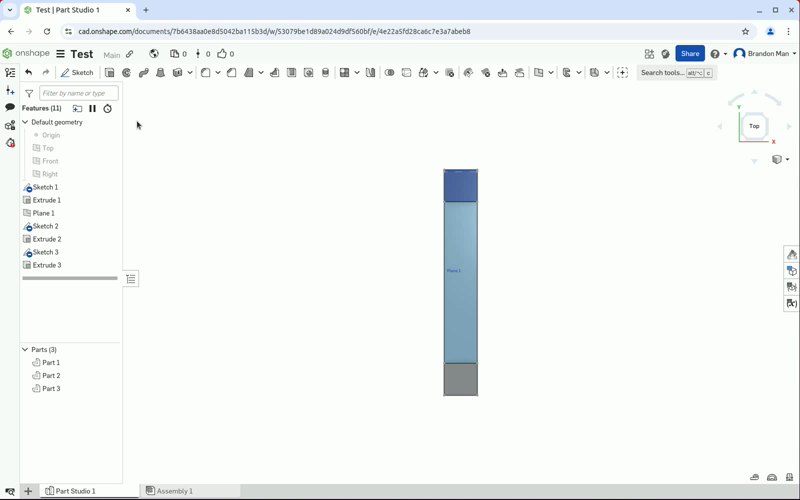
key(shift+h)
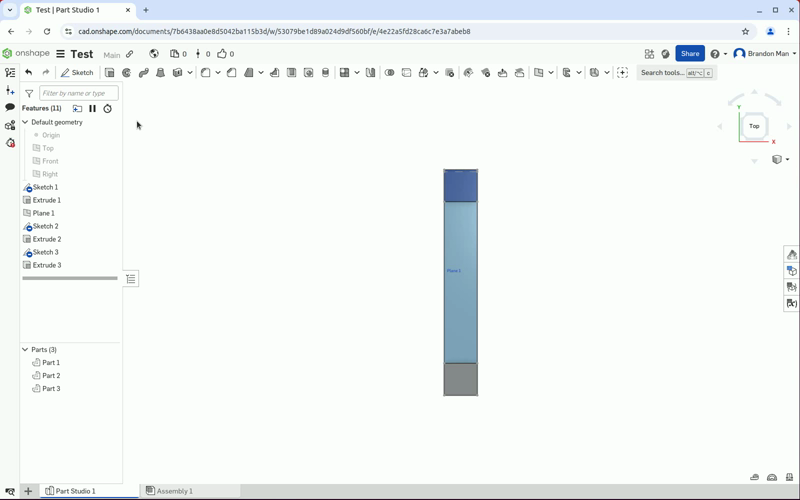
key(shift+7)
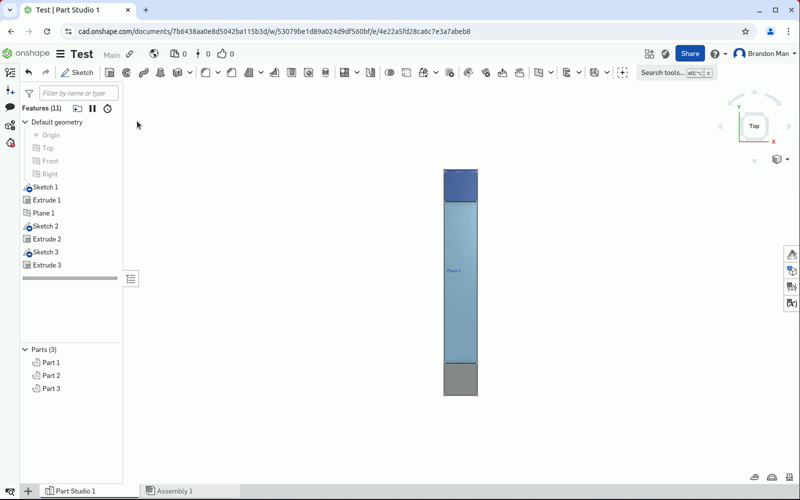
key(up, 3)
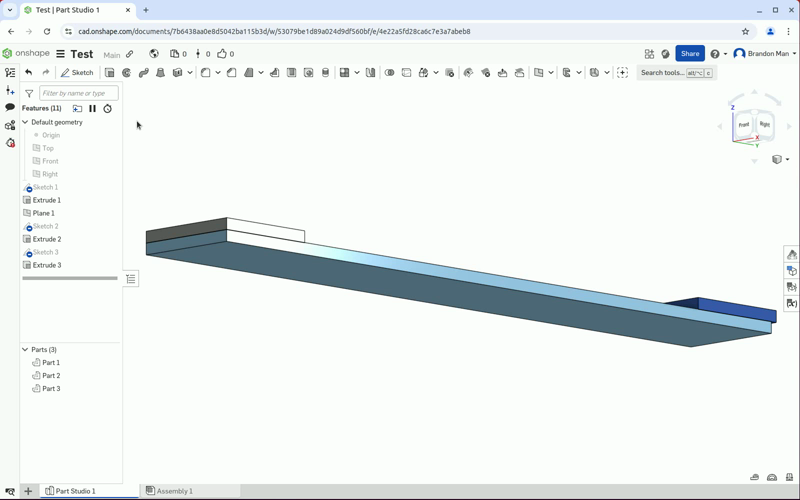
key(left, 3)
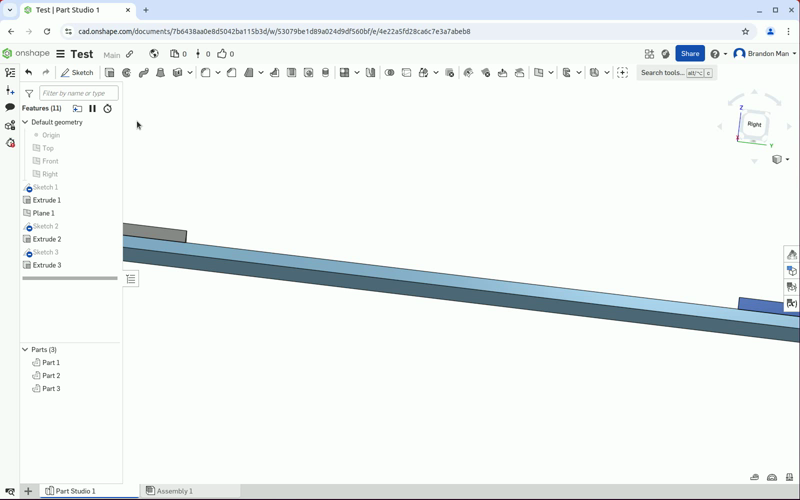
key(right, 3)
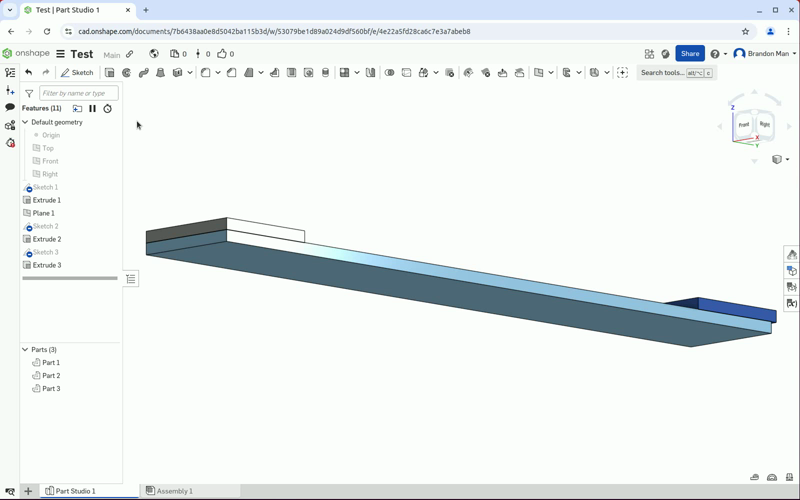
key(down, 3)
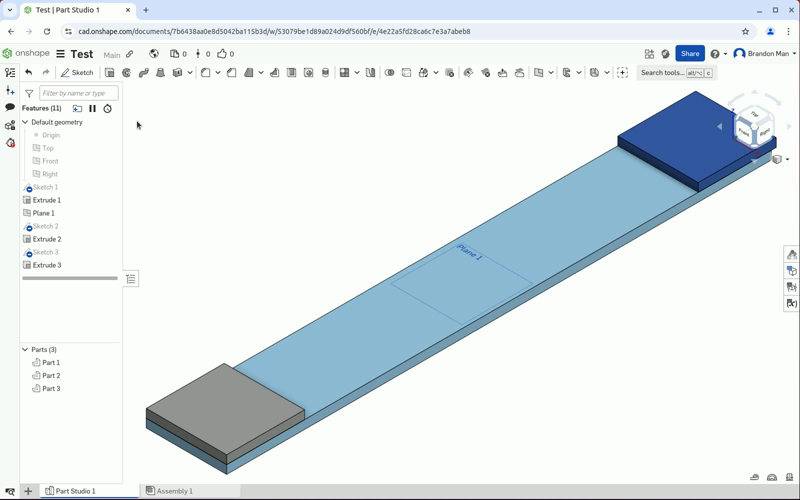
mouse_move(73, 189)
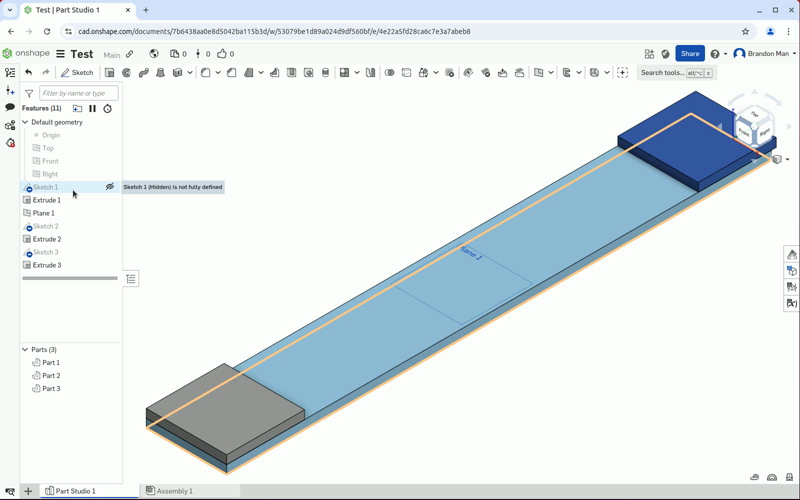
click(73, 189)